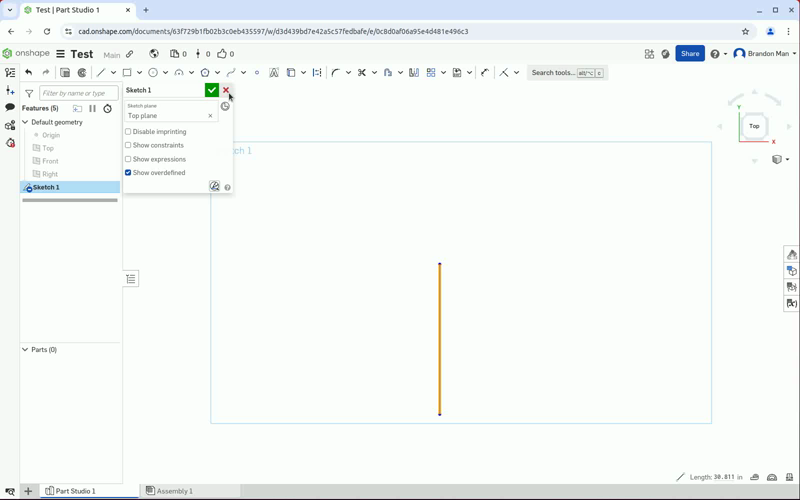
key(shift+h)
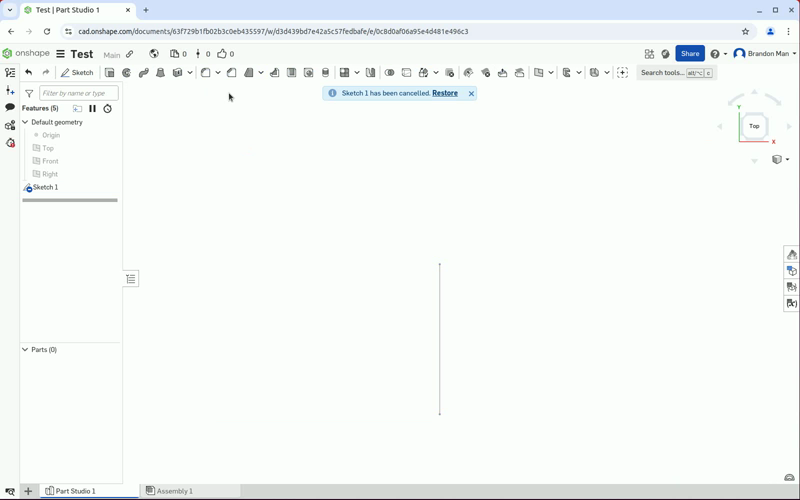
key(shift+s)
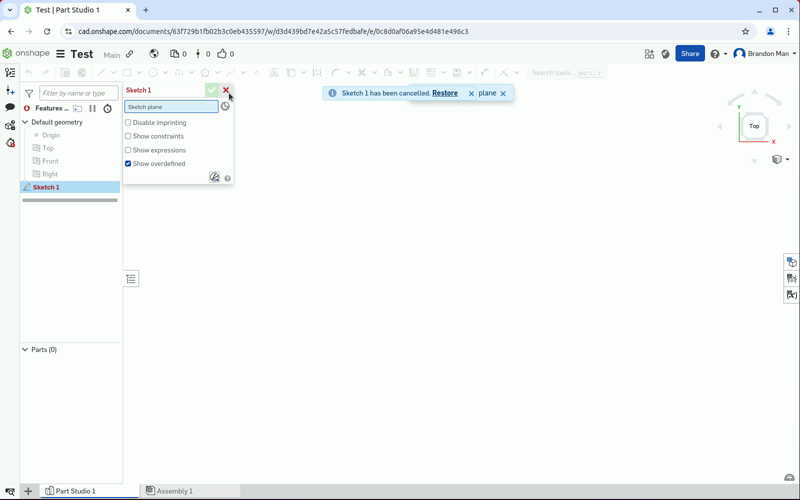
mouse_move(73, 150)
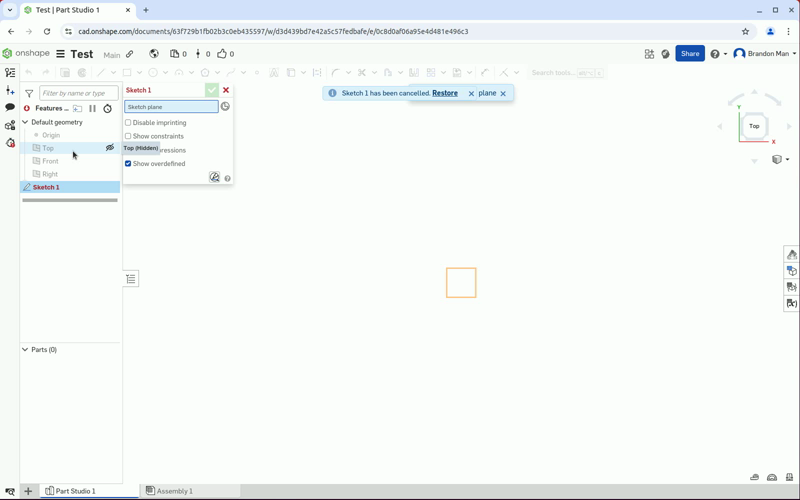
click(73, 150)
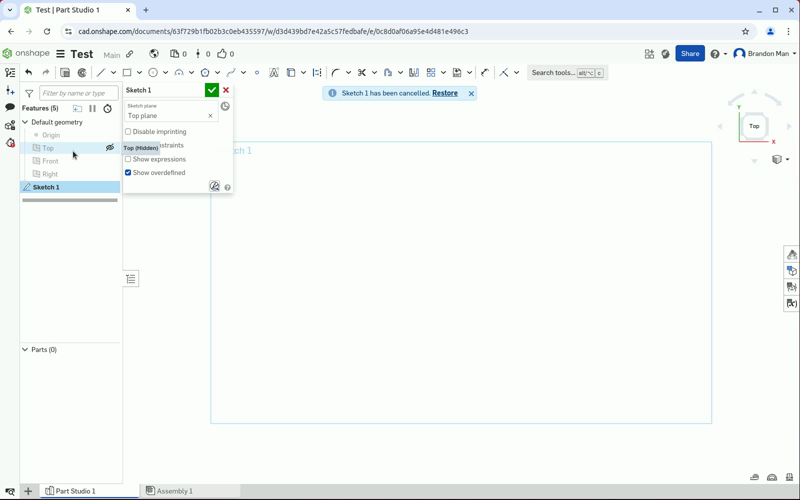
mouse_move(73, 352)
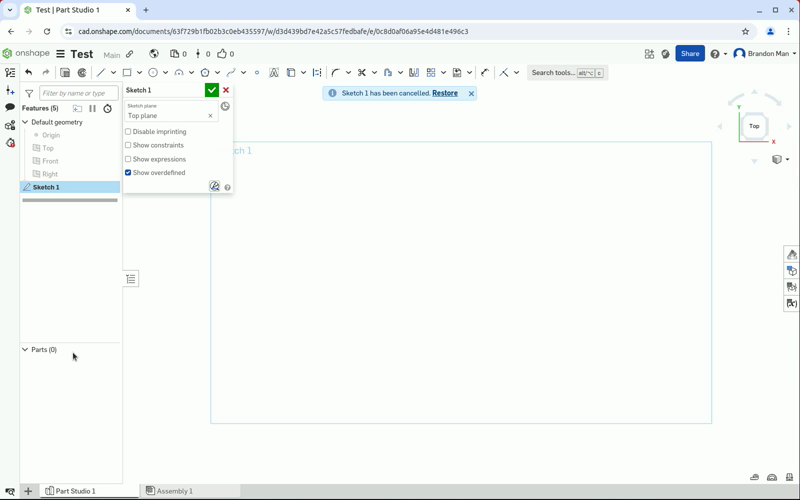
key(y)
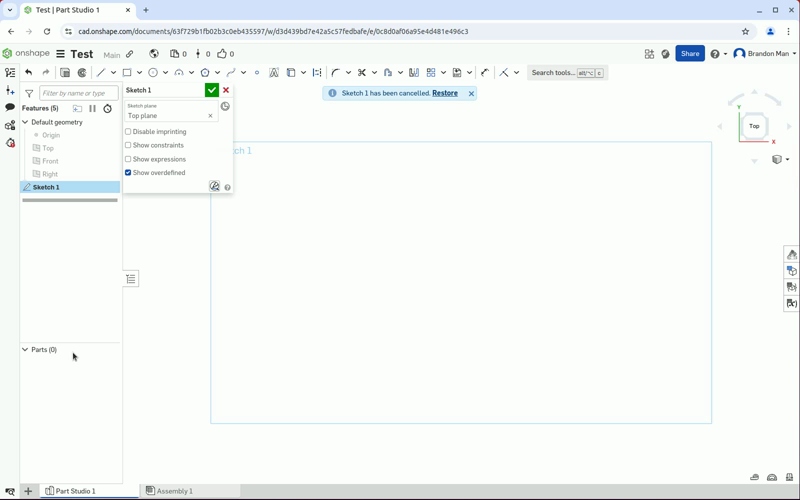
key(l)
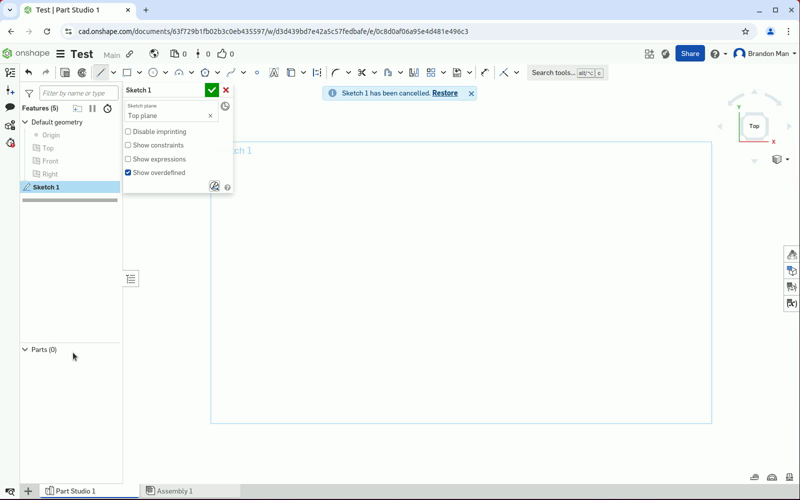
key_down(shift)
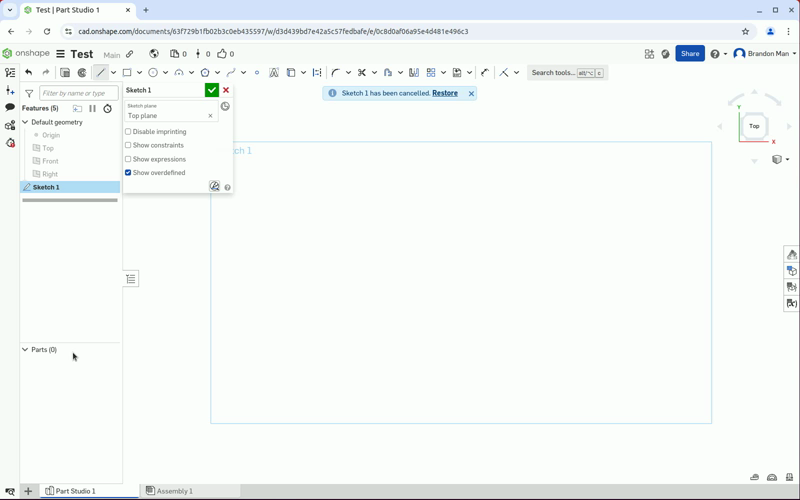
mouse_move(349, 282)
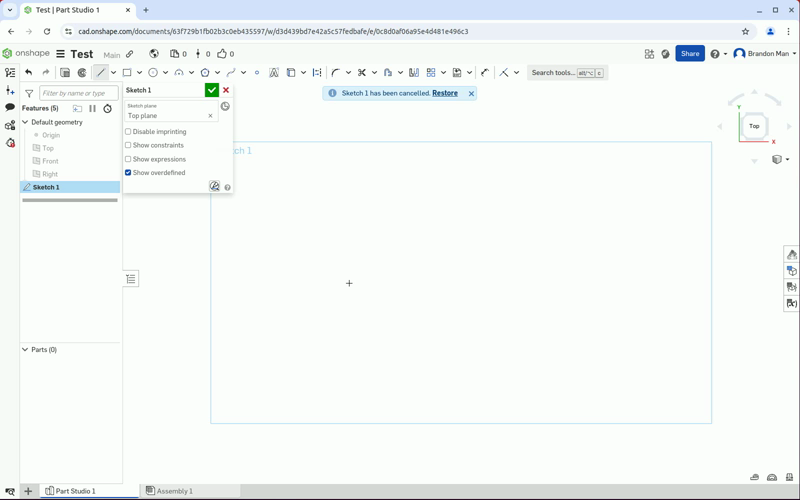
click(349, 282)
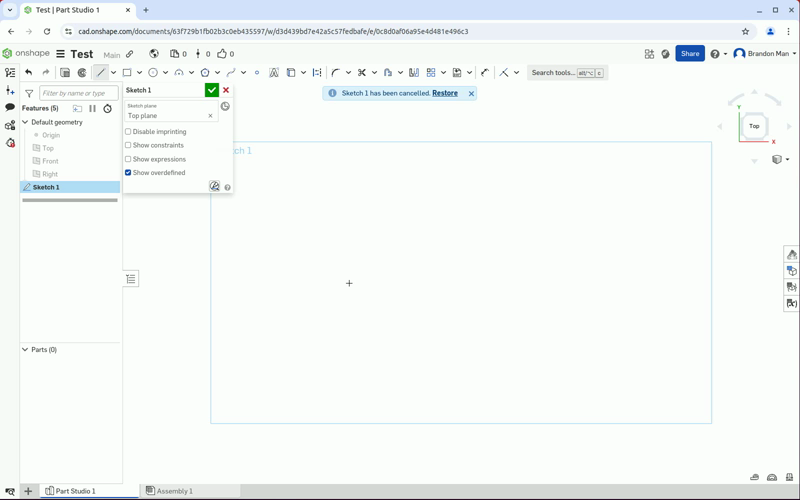
key_up(shift)
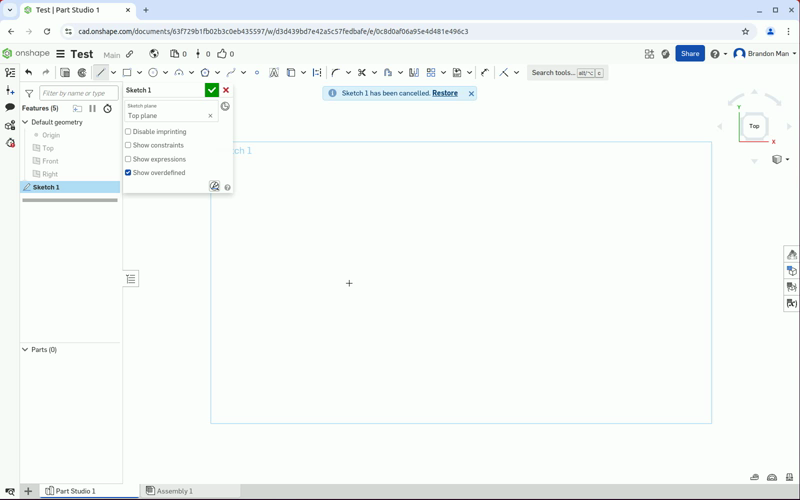
key_down(shift)
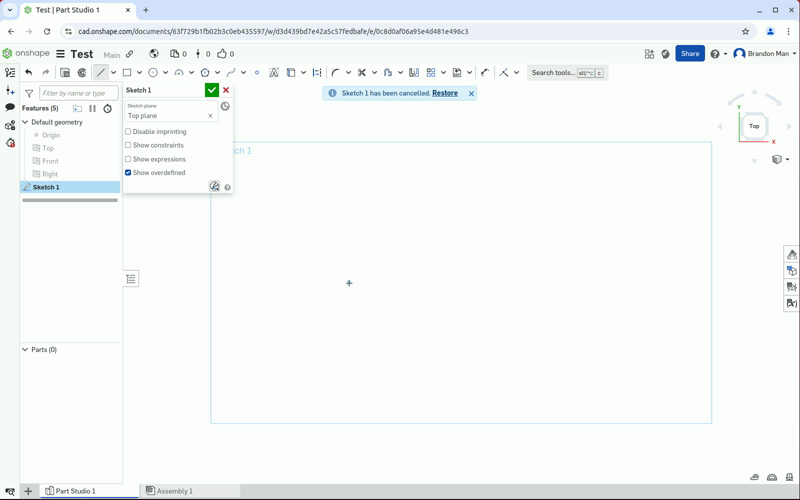
mouse_move(405, 378)
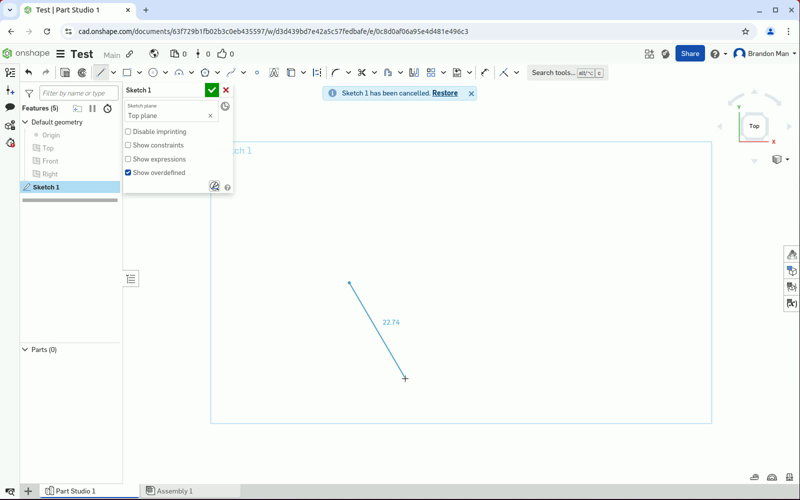
click(405, 378)
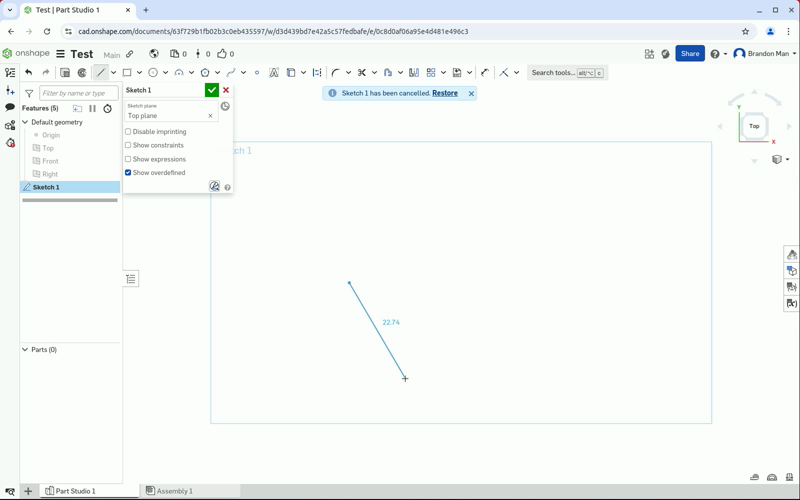
key_up(shift)
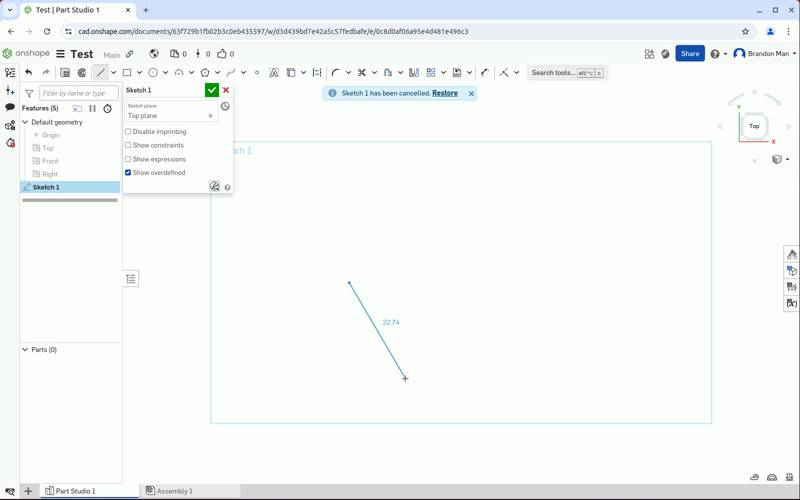
key_down(shift)
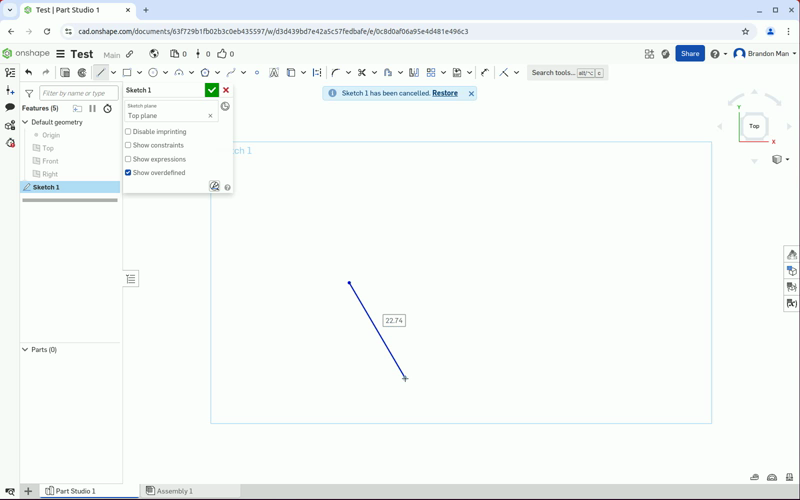
mouse_move(514, 378)
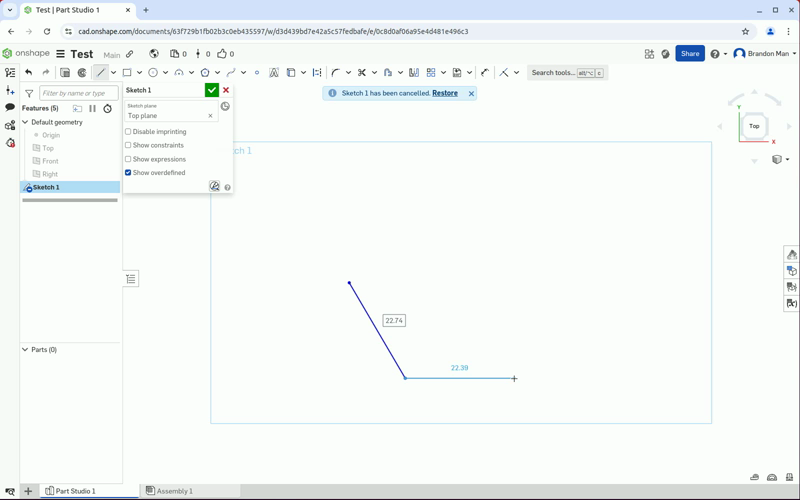
click(514, 378)
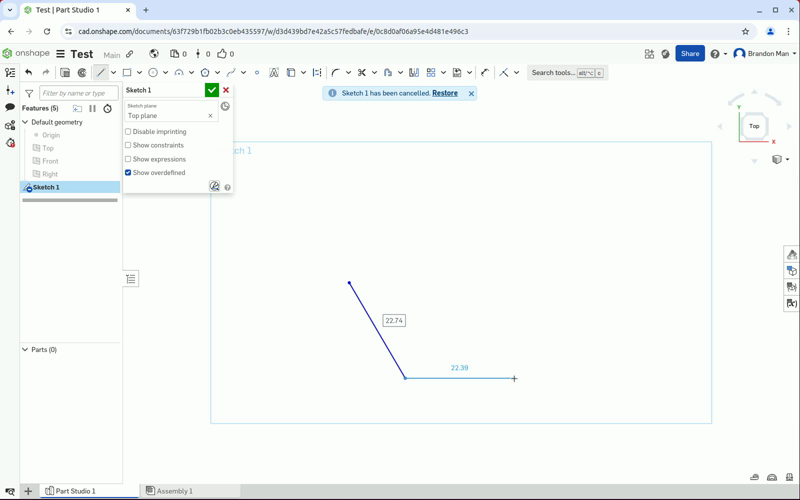
key_up(shift)
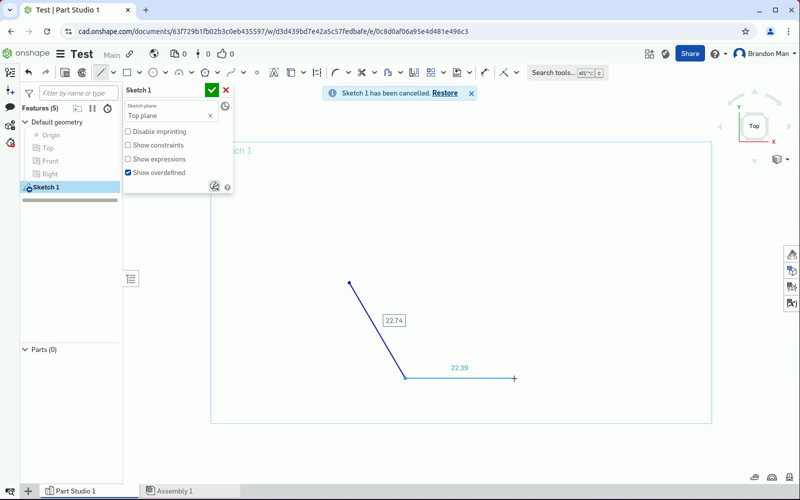
key_down(shift)
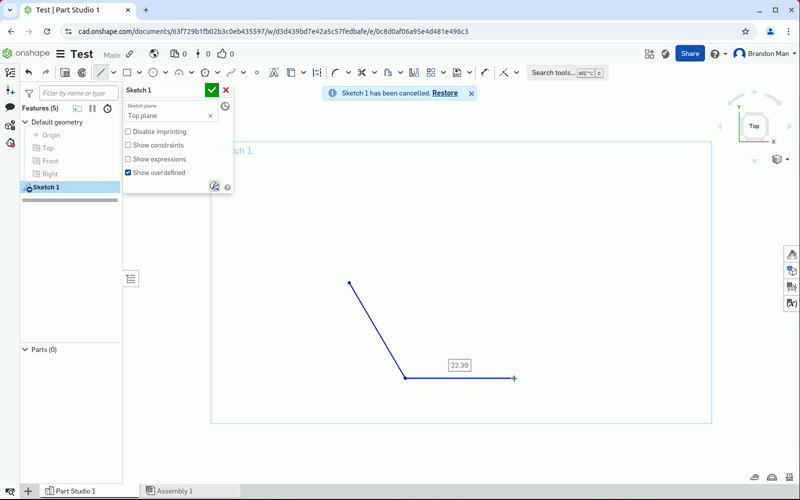
mouse_move(569, 282)
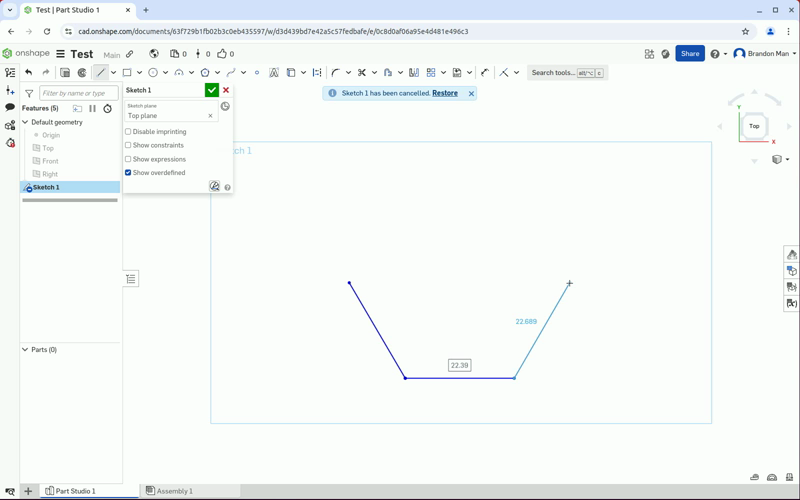
click(569, 282)
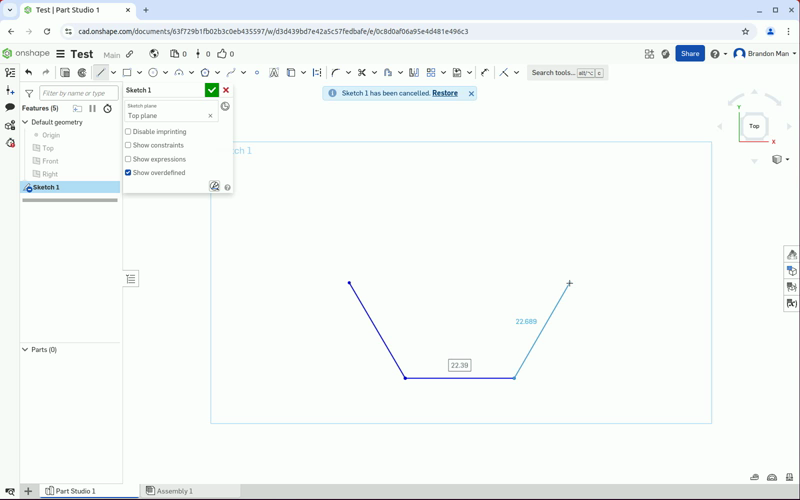
key_up(shift)
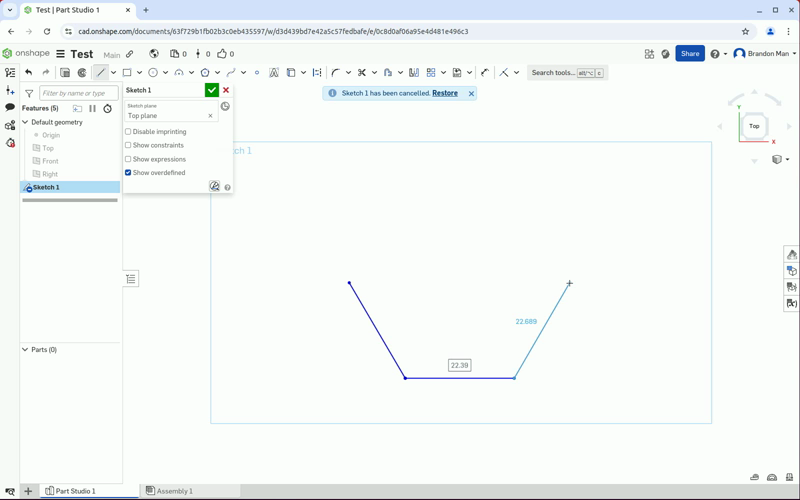
key_down(shift)
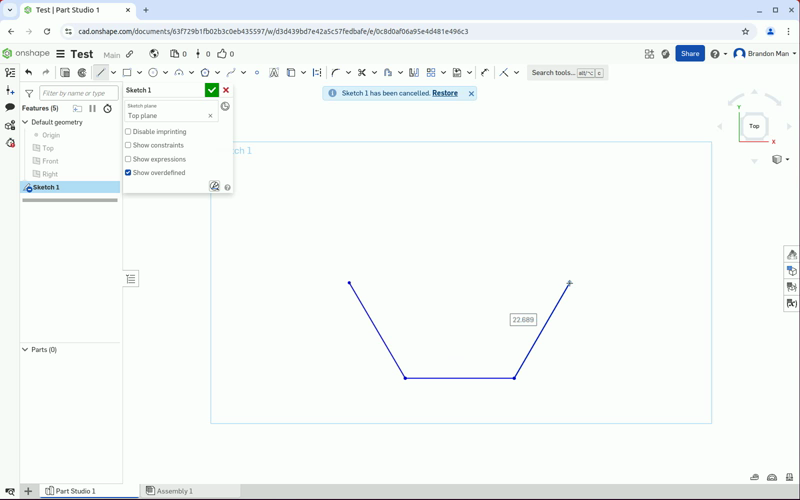
mouse_move(514, 187)
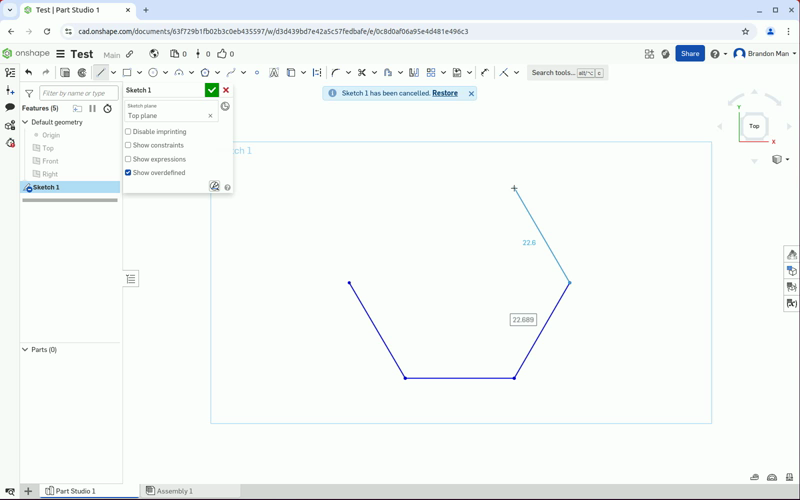
click(514, 187)
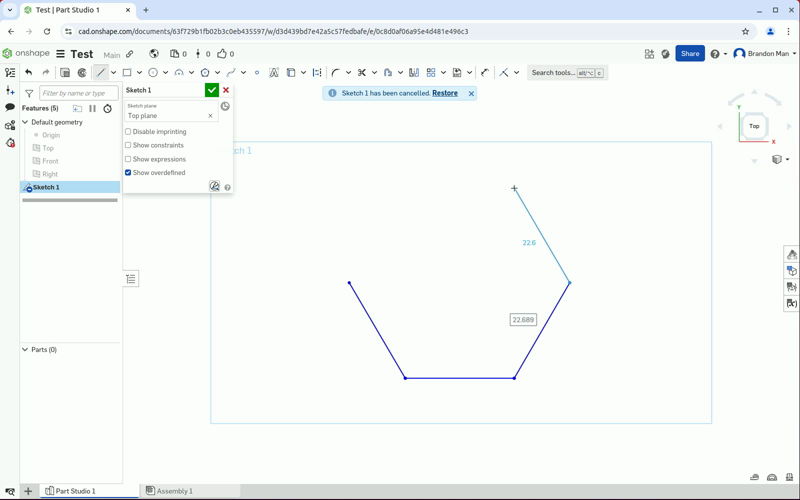
key_up(shift)
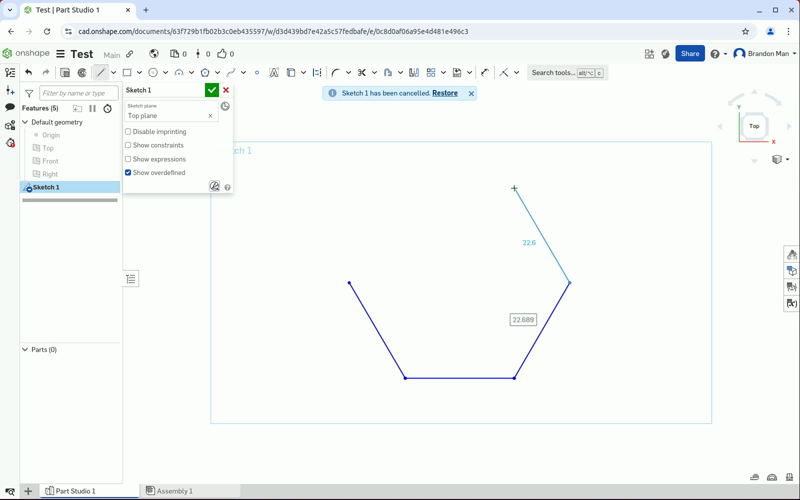
key_down(shift)
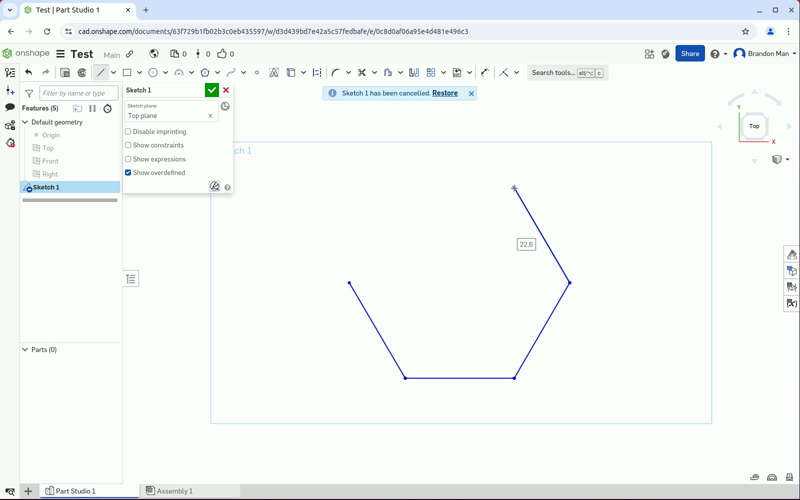
mouse_move(405, 187)
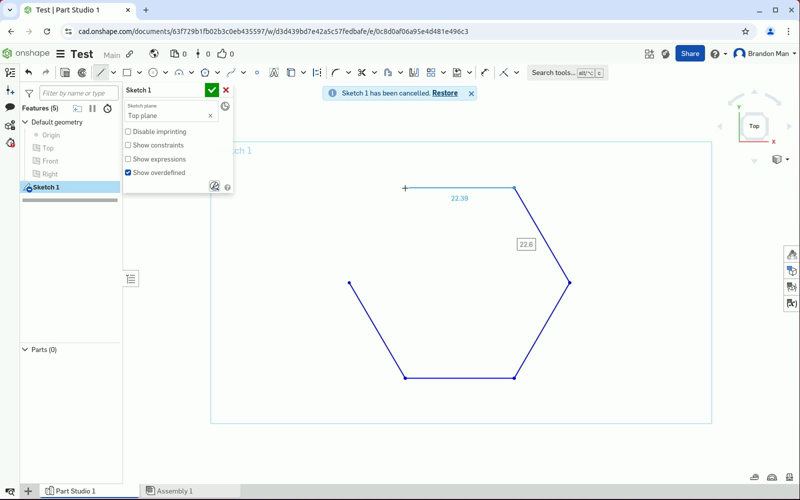
click(405, 187)
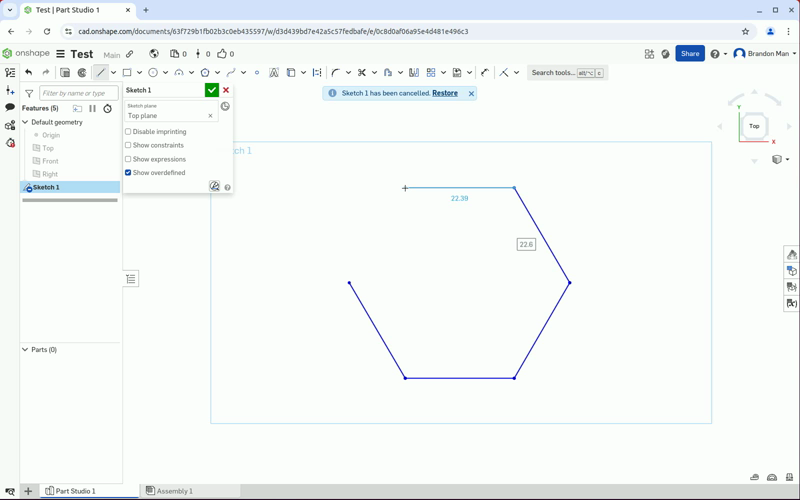
key_up(shift)
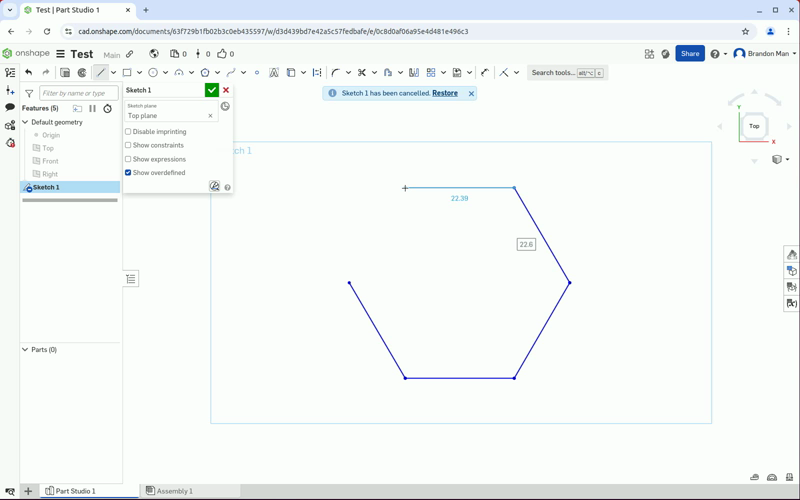
key_down(shift)
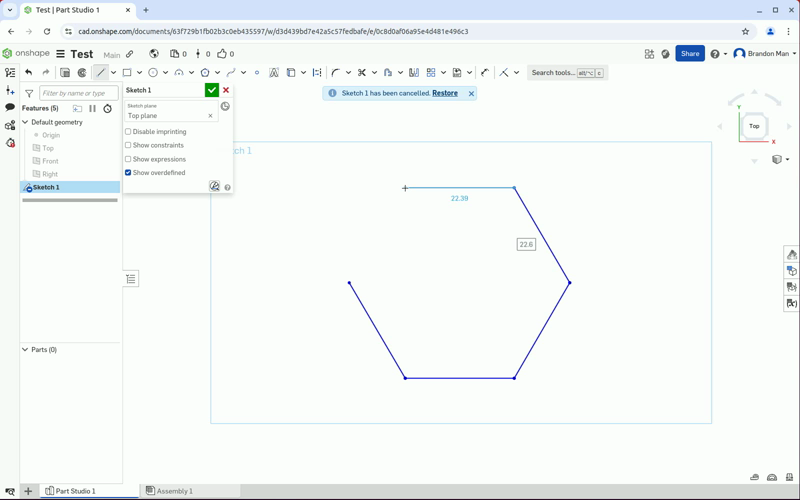
mouse_move(349, 282)
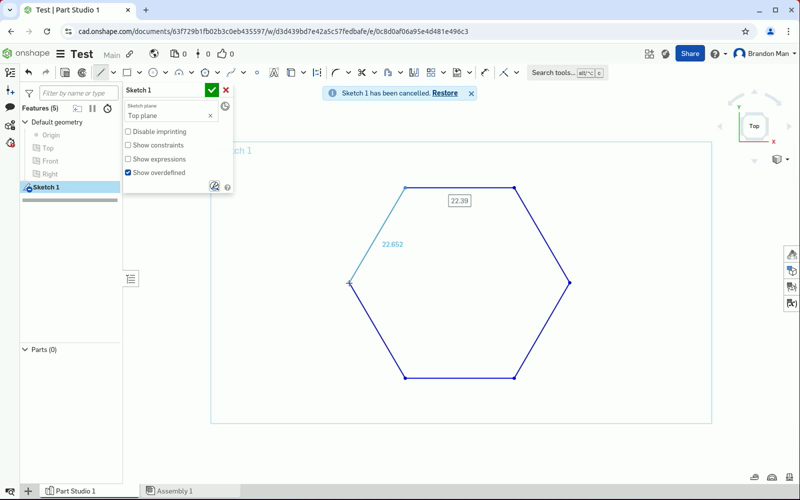
key_up(shift)
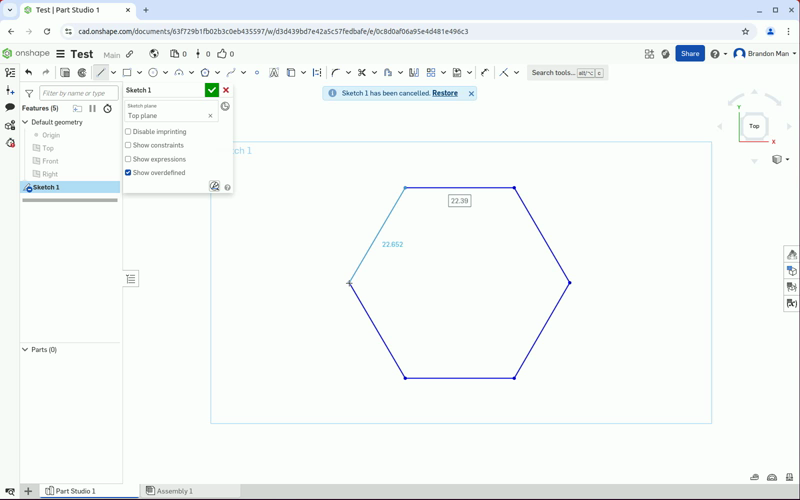
click(349, 282)
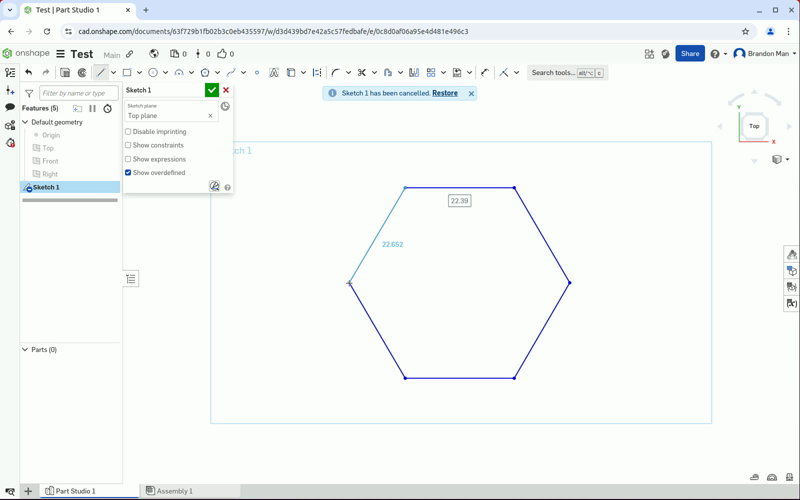
key(esc)
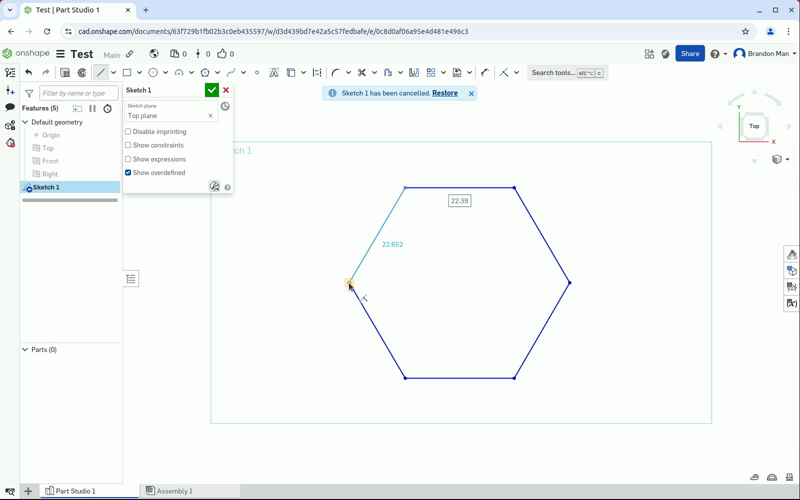
mouse_move(507, 341)
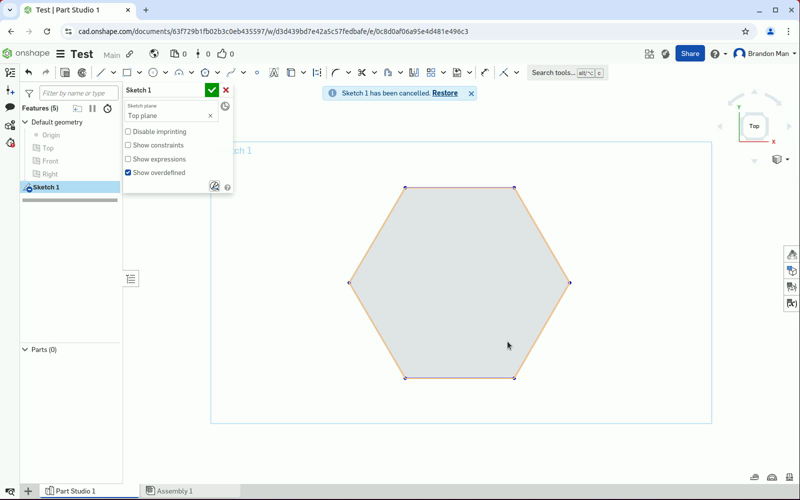
click(507, 341)
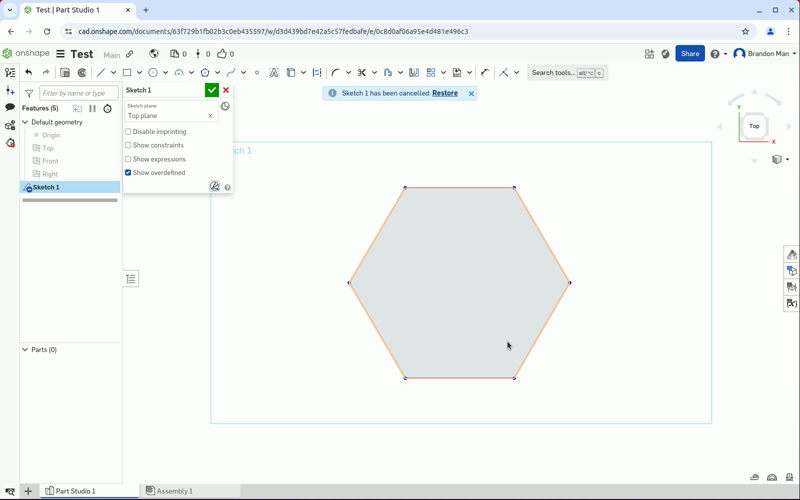
mouse_move(73, 352)
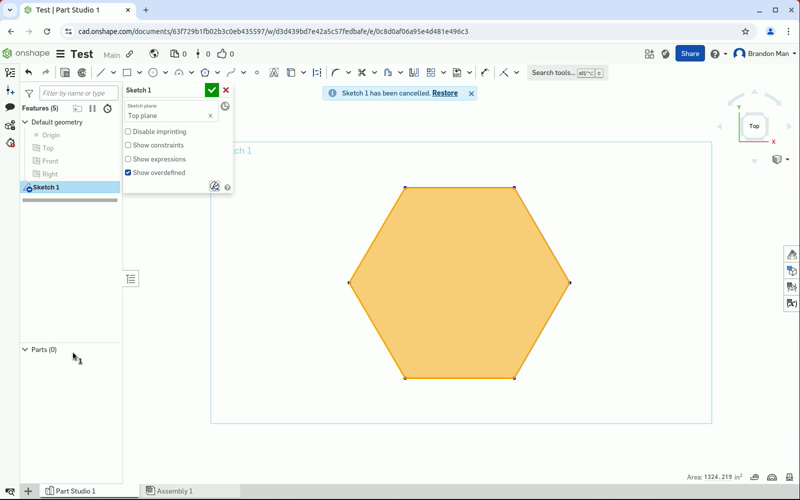
key(shift+y)
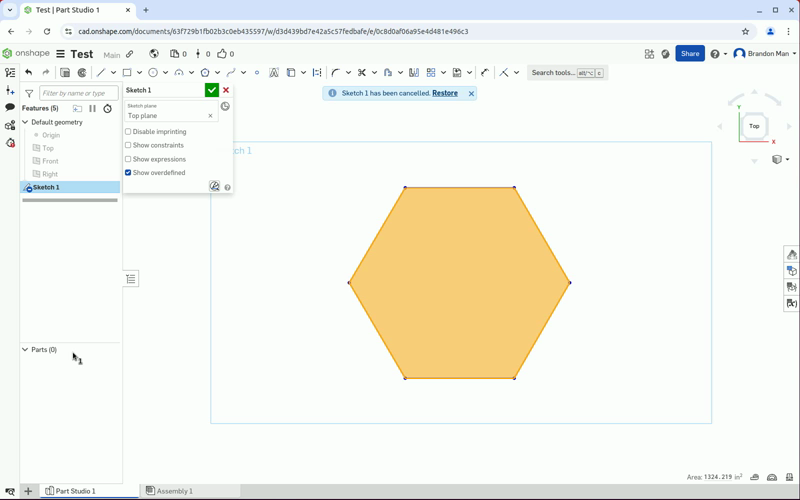
key(shift+e)
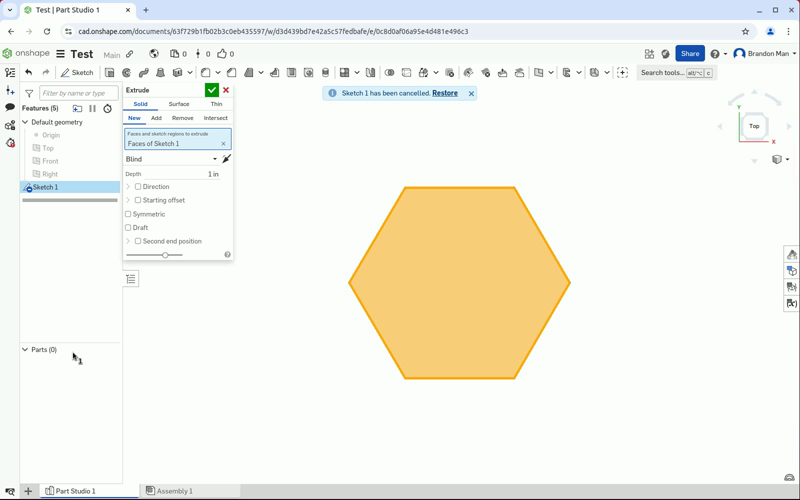
mouse_move(143, 106)
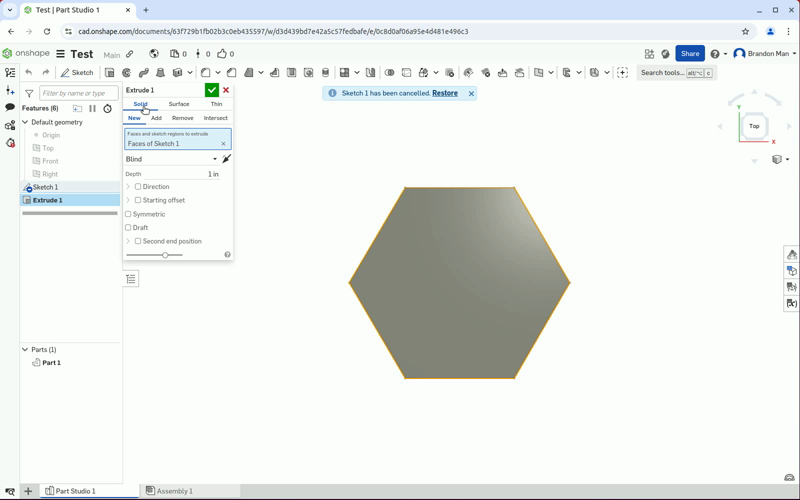
click(143, 106)
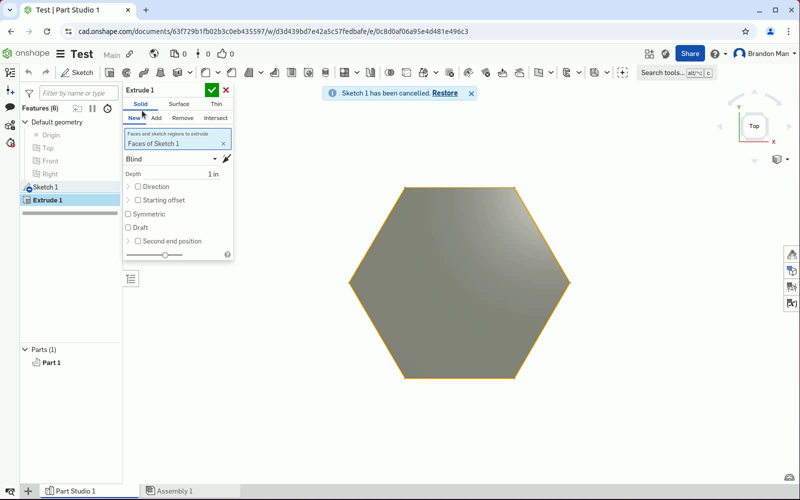
mouse_move(137, 120)
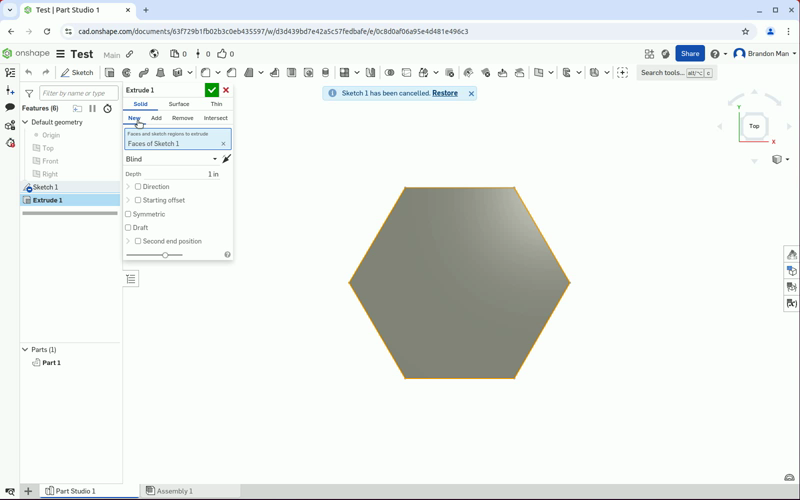
click(137, 120)
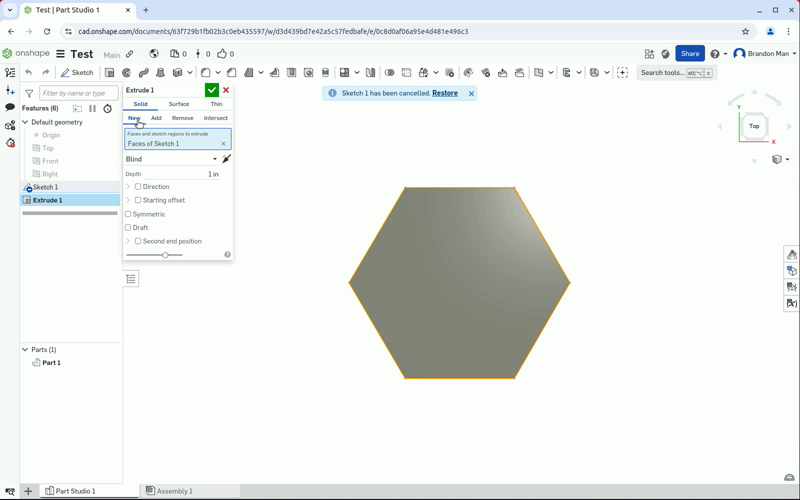
key(tab, 4)
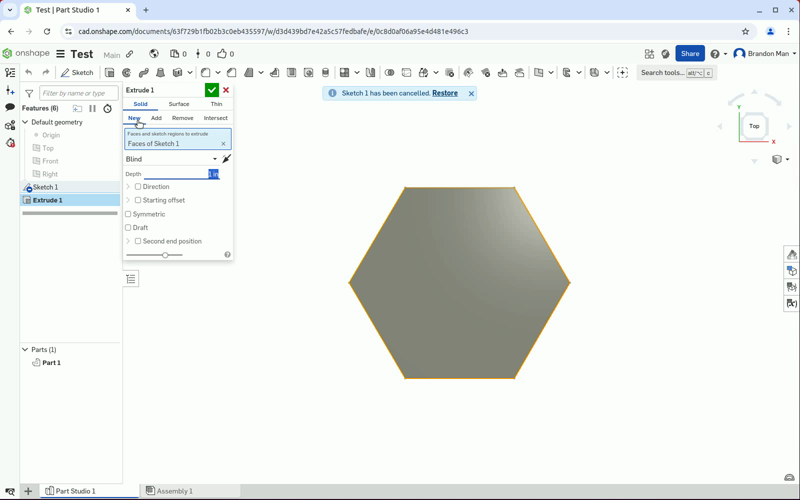
text(15.405)
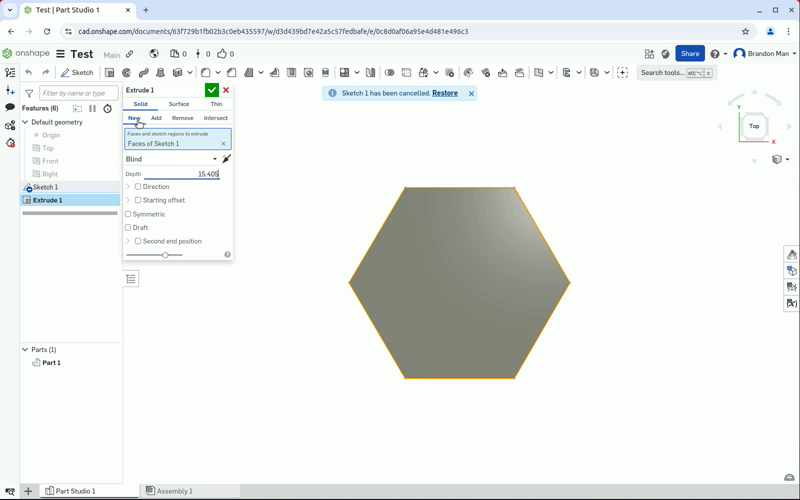
key(enter)
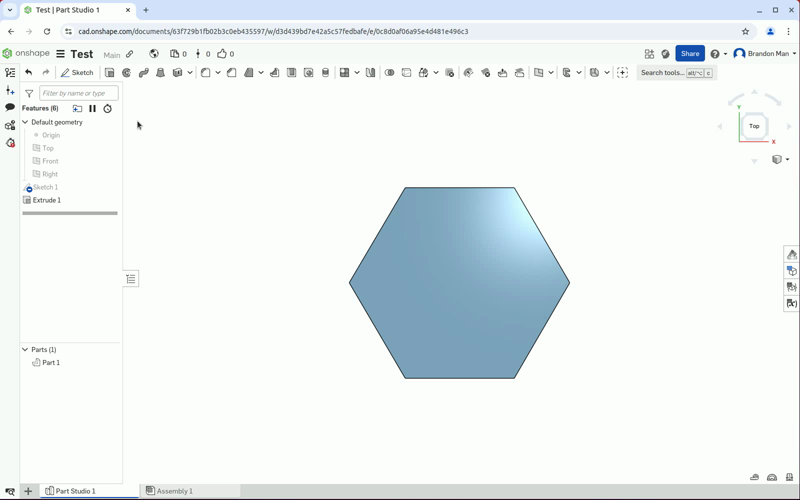
key(shift+h)
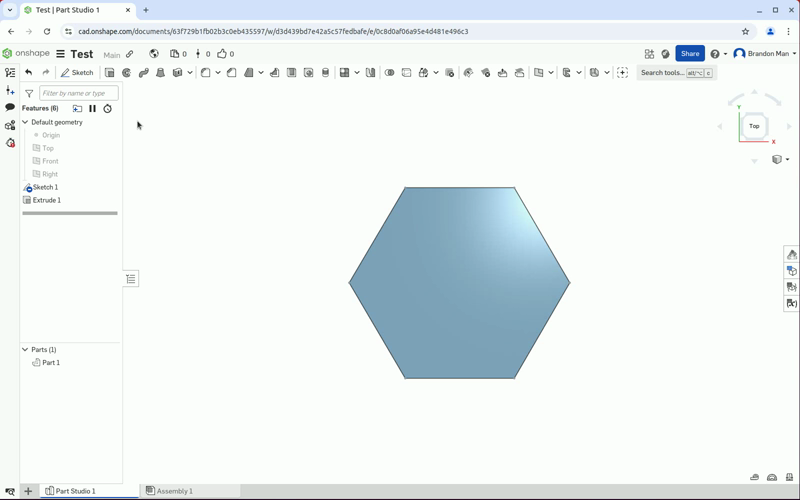
key(shift+h)
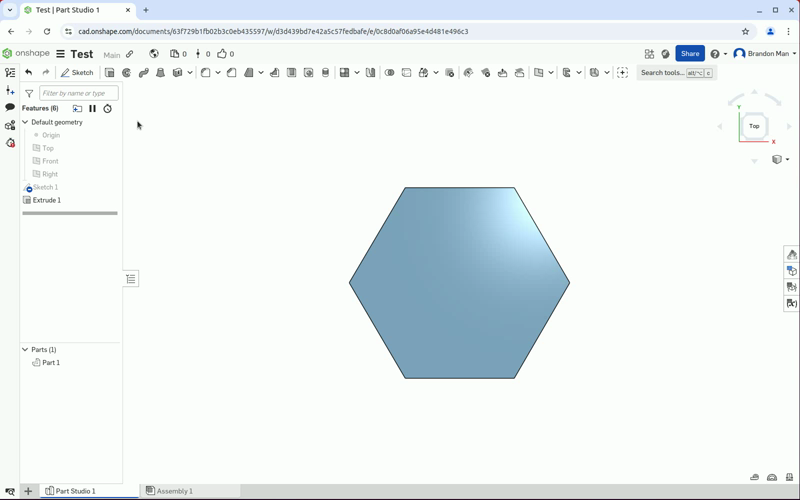
mouse_move(73, 189)
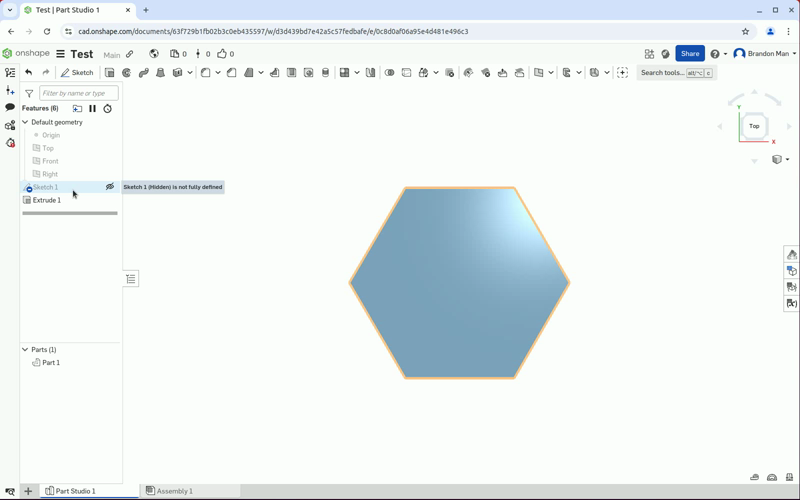
click(73, 189)
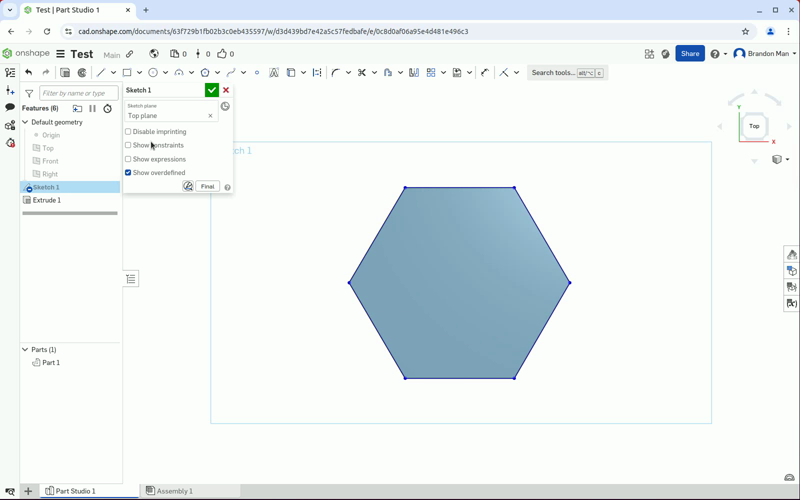
mouse_move(229, 92)
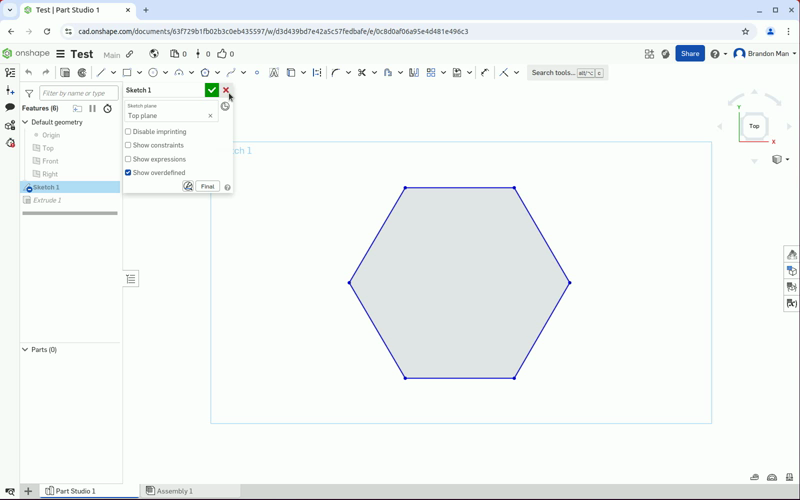
click(229, 92)
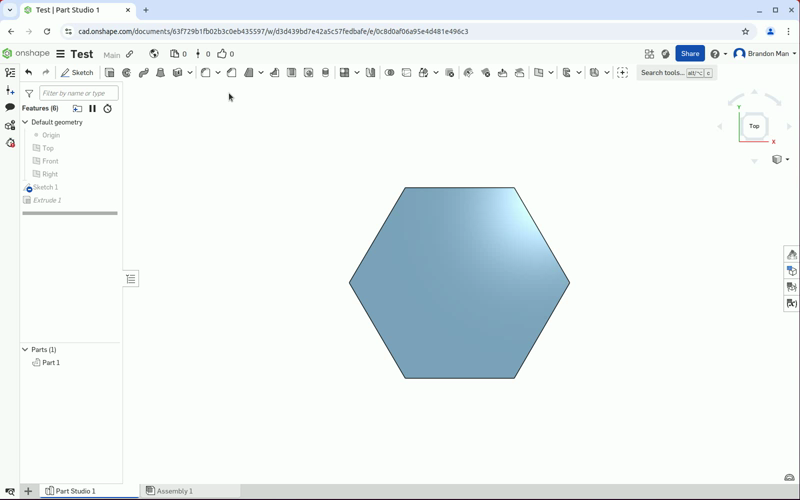
mouse_move(541, 75)
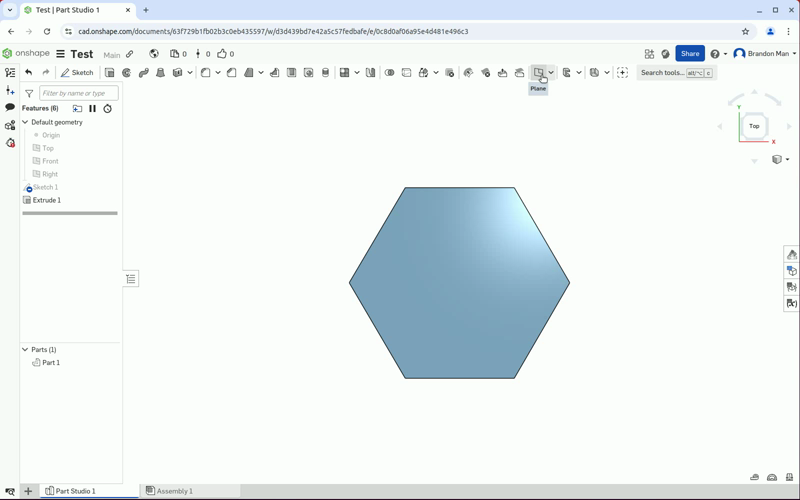
click(541, 75)
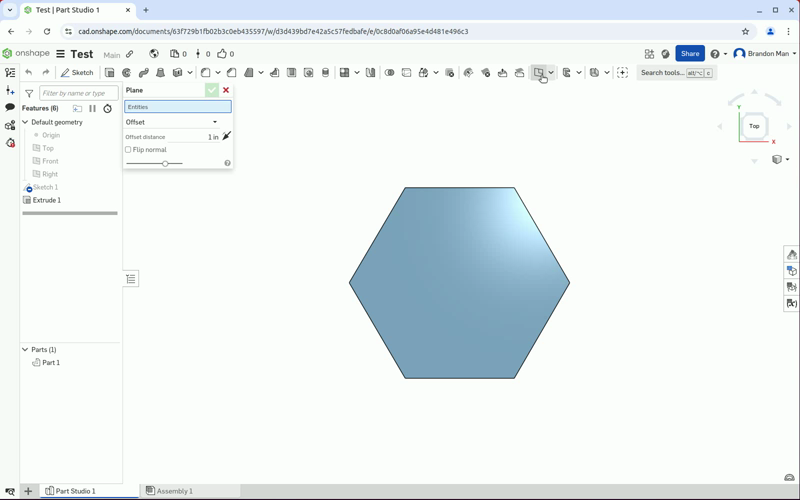
mouse_move(73, 150)
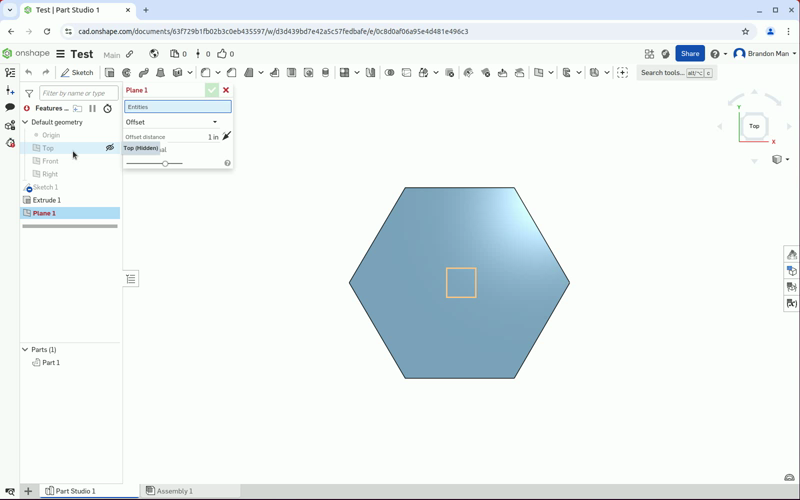
click(73, 150)
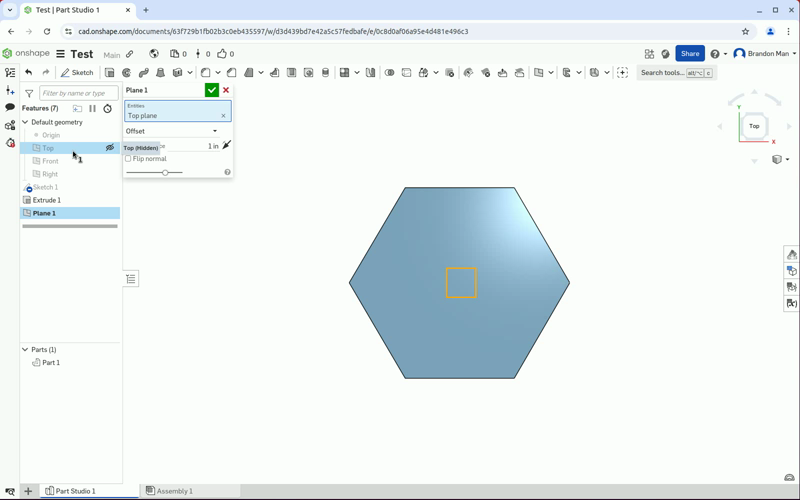
key(tab, 2)
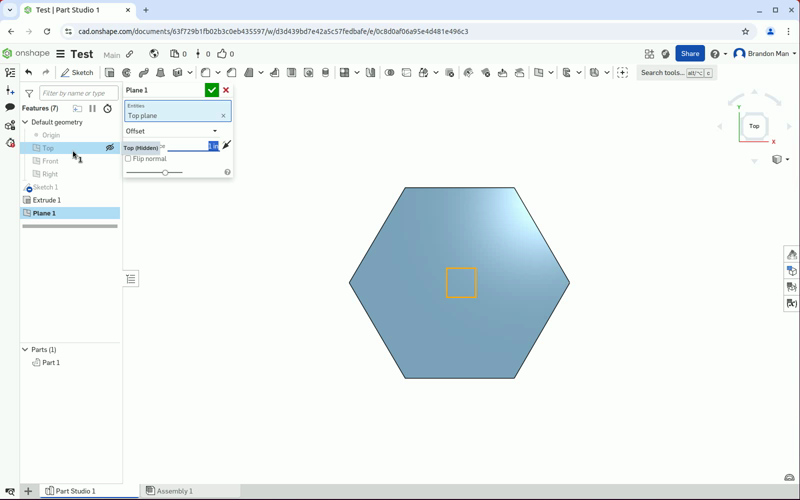
text(15.405)
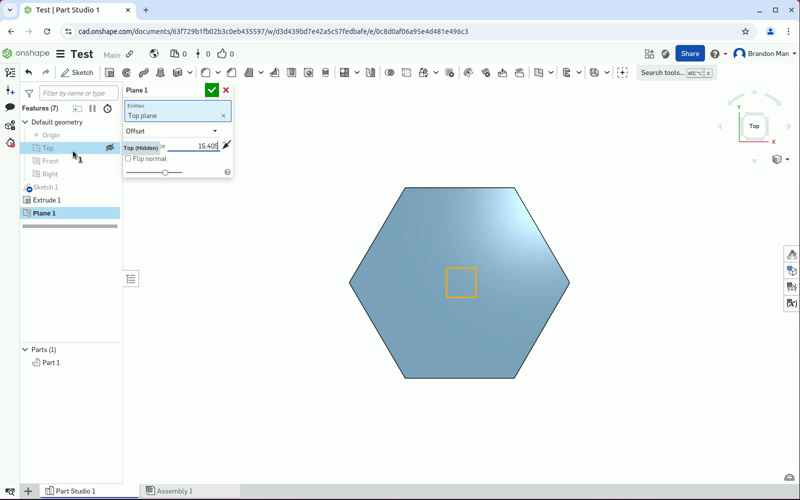
key(enter, 2)
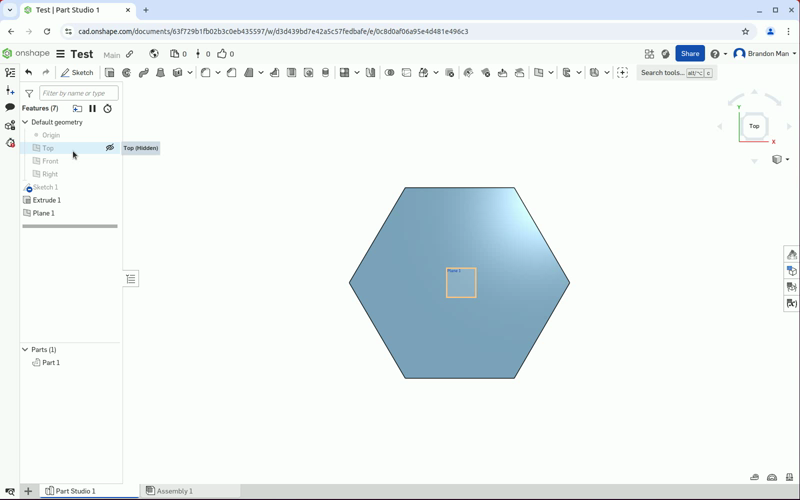
key(shift+s)
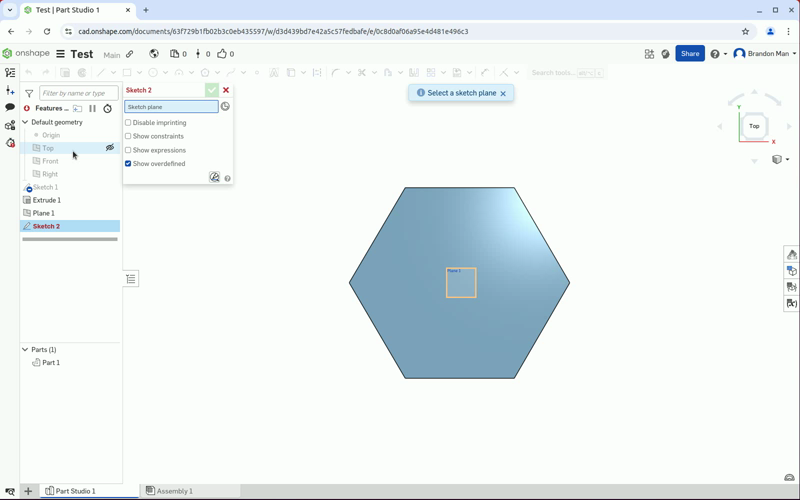
mouse_move(73, 215)
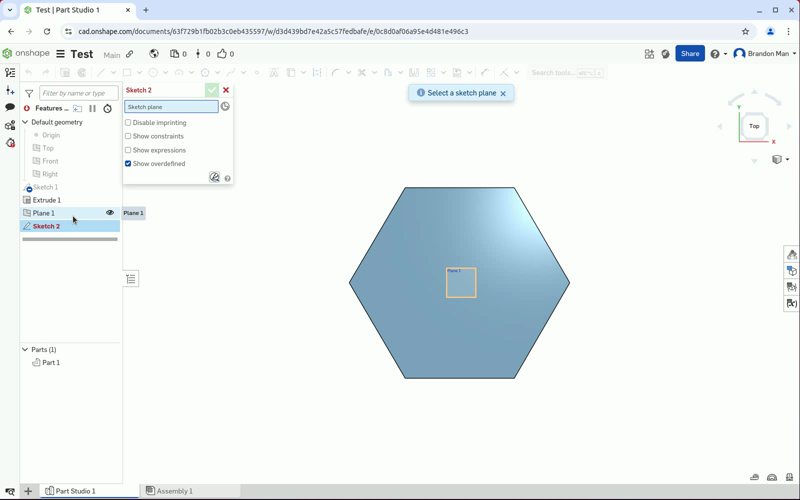
click(73, 215)
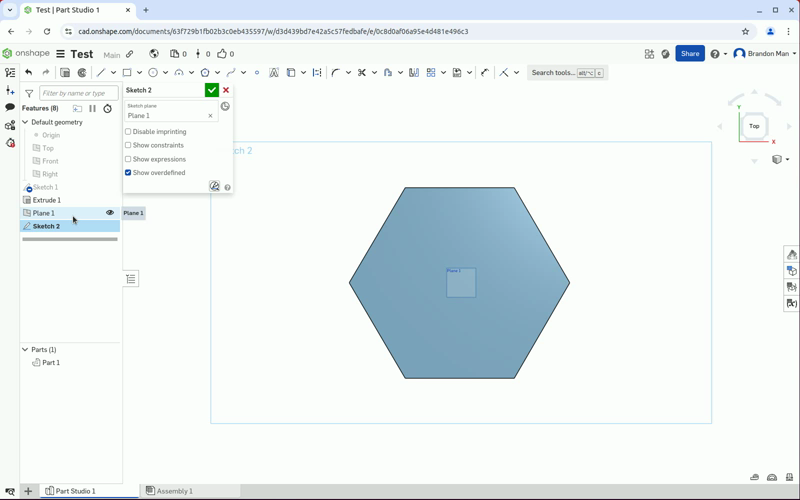
mouse_move(73, 352)
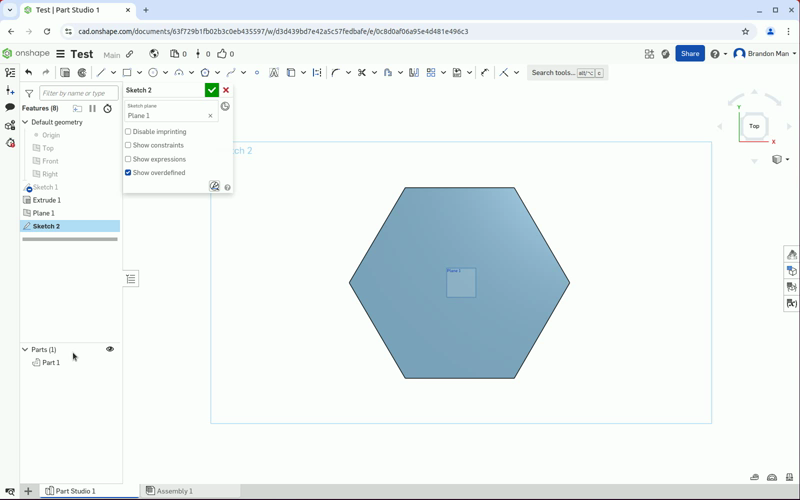
key(y)
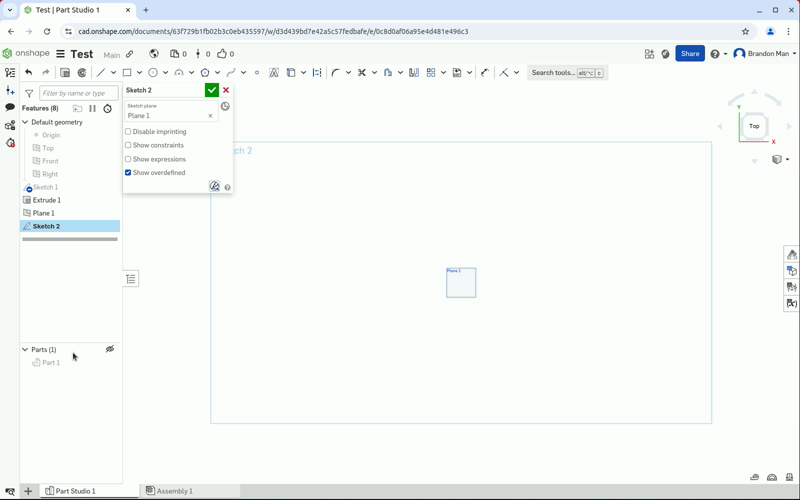
key(c)
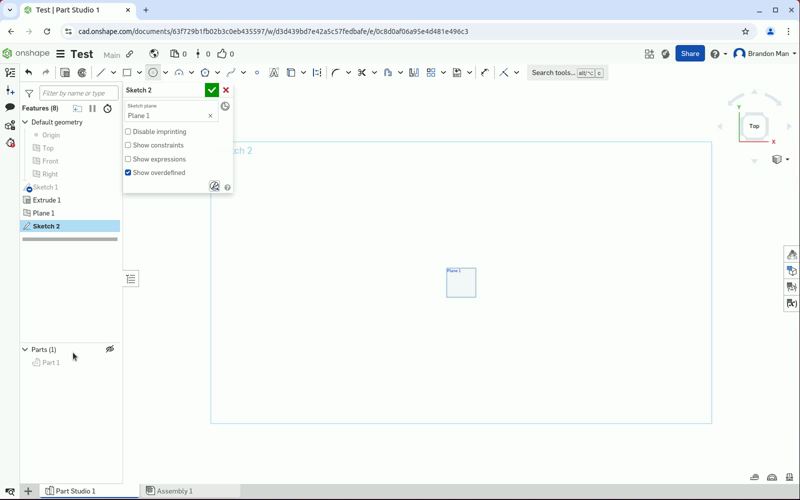
key_down(shift)
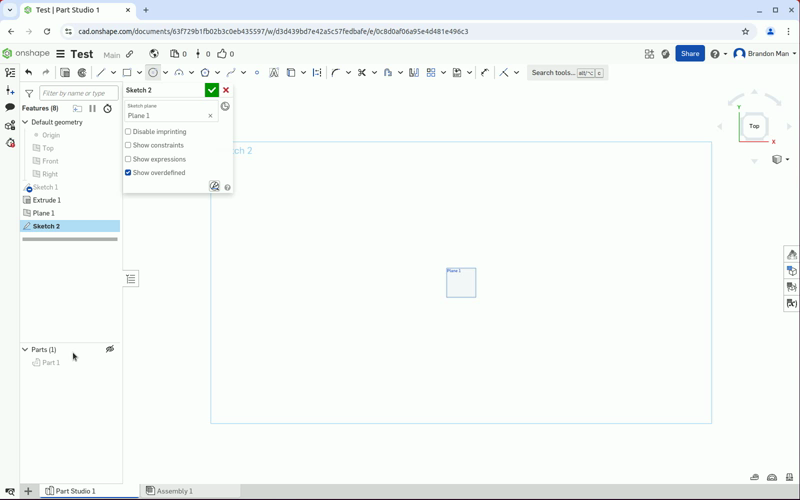
mouse_move(461, 282)
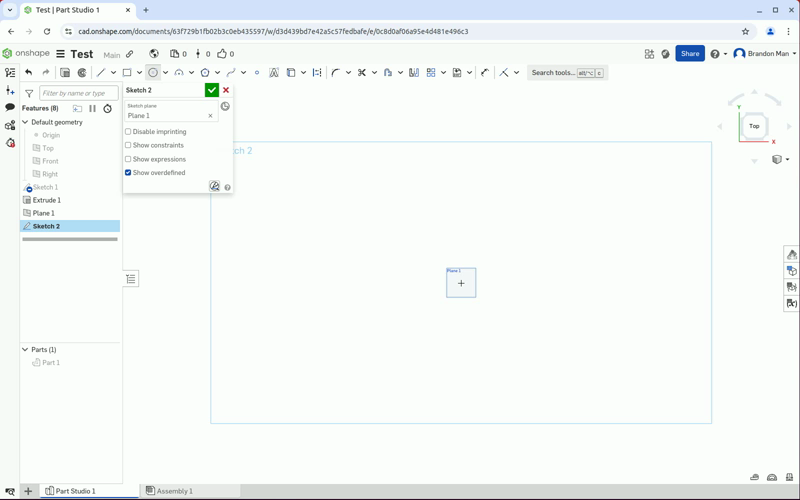
click(461, 282)
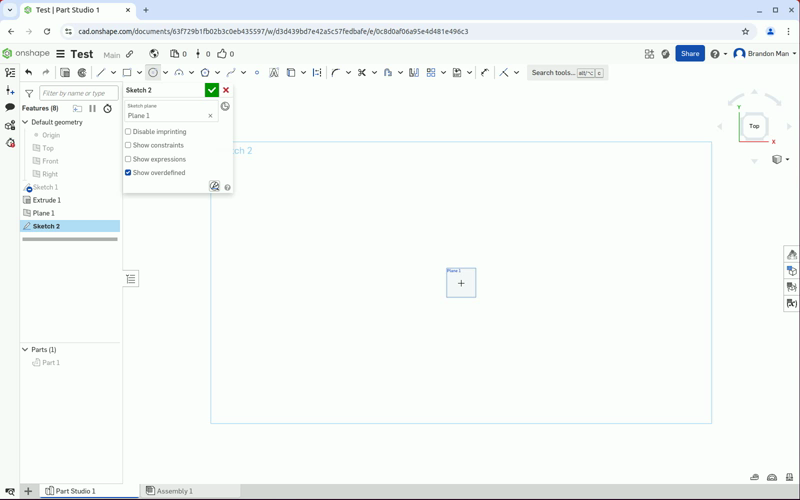
key_up(shift)
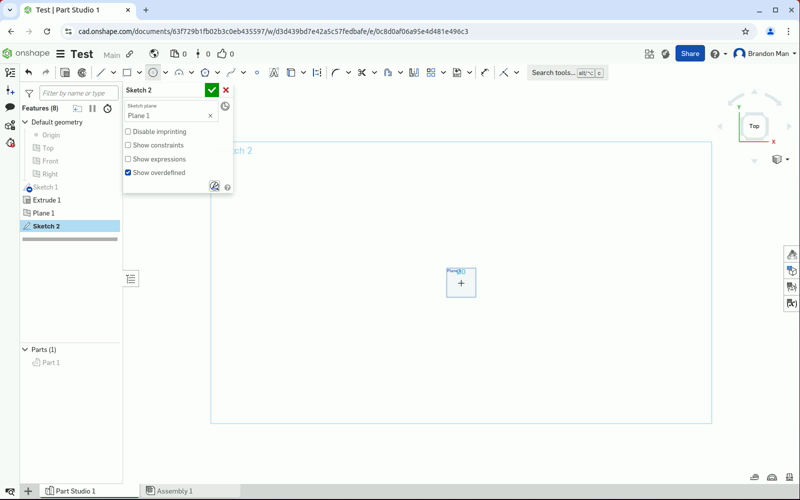
mouse_move(552, 282)
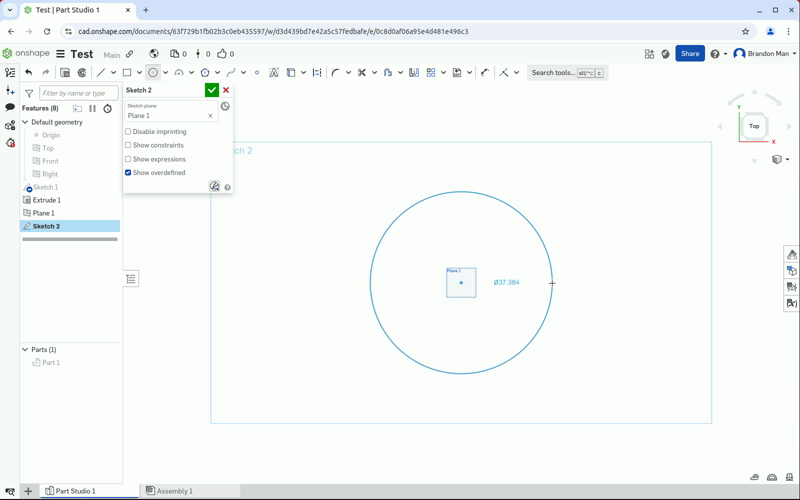
click(552, 282)
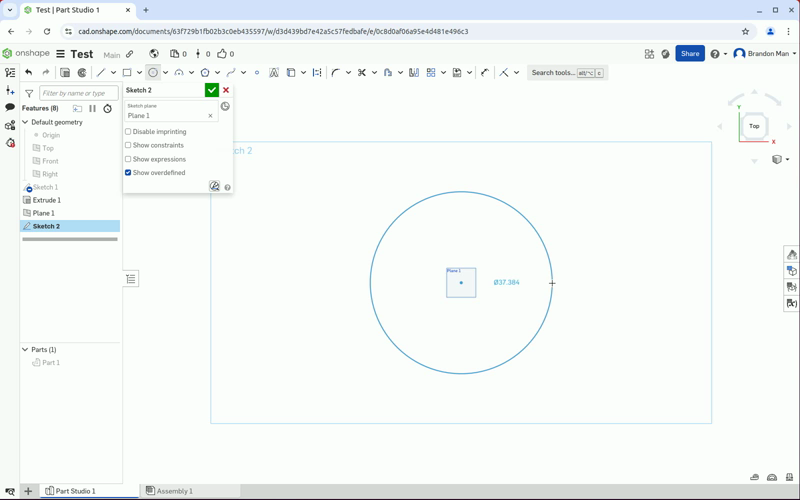
key(esc)
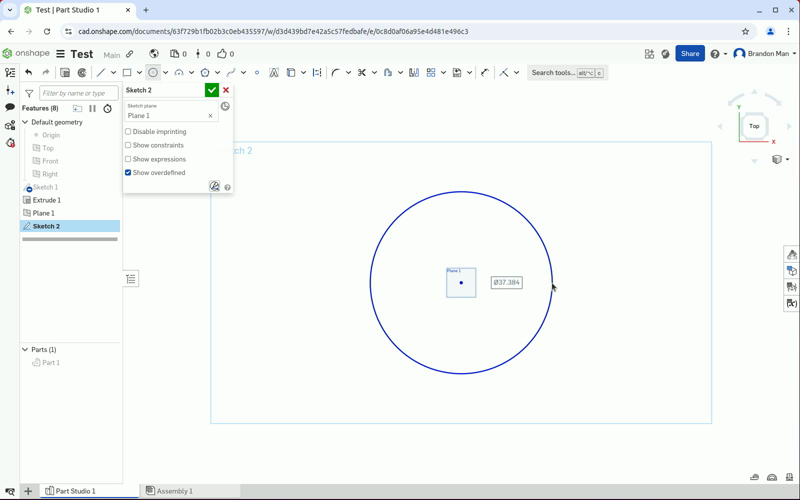
mouse_move(455, 231)
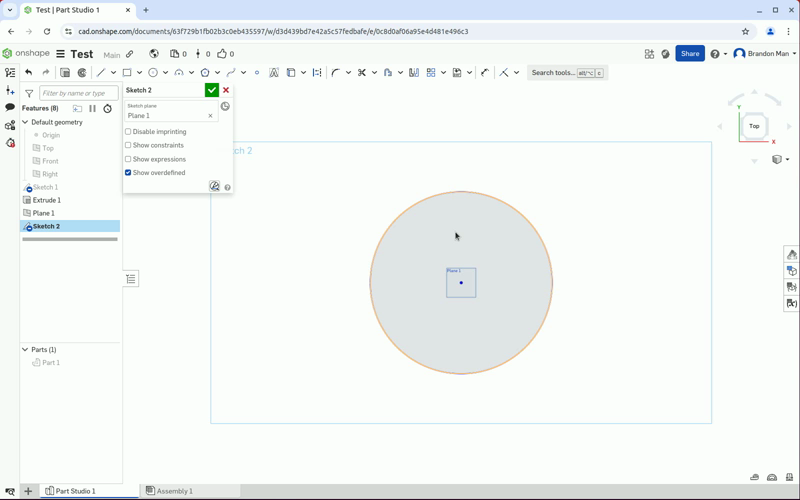
click(455, 231)
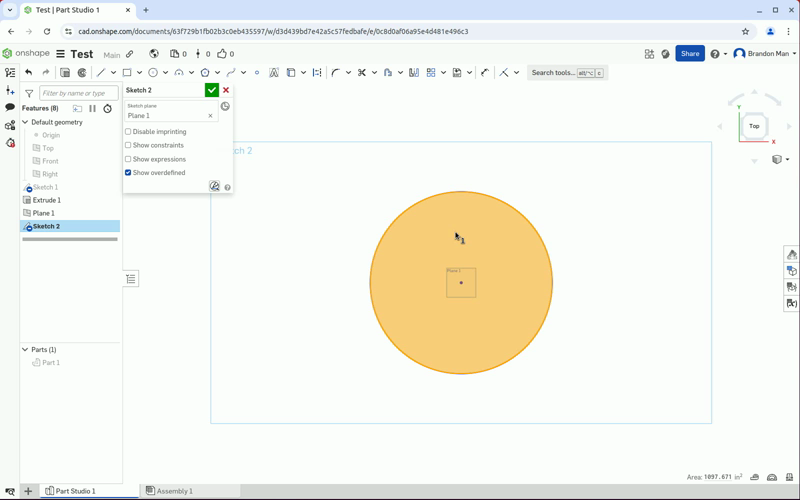
mouse_move(73, 352)
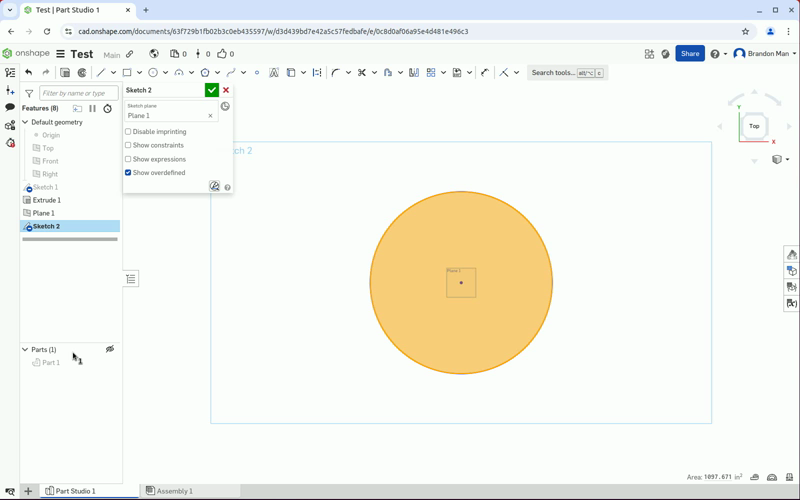
key(shift+y)
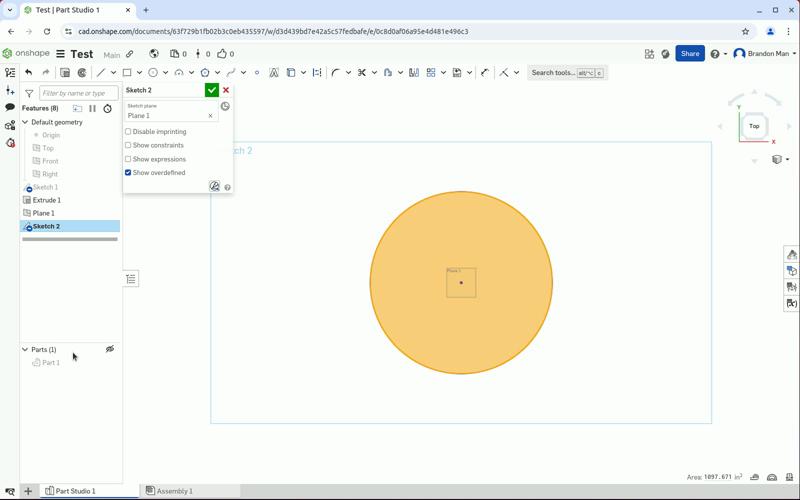
key(shift+e)
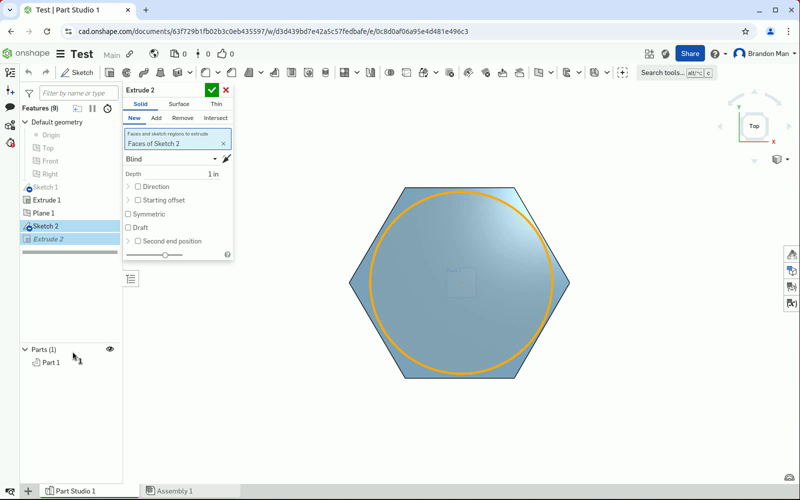
mouse_move(143, 106)
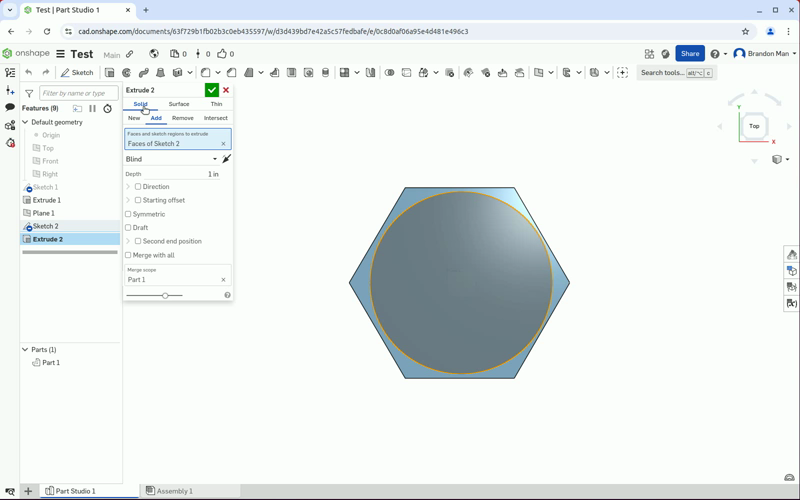
click(143, 106)
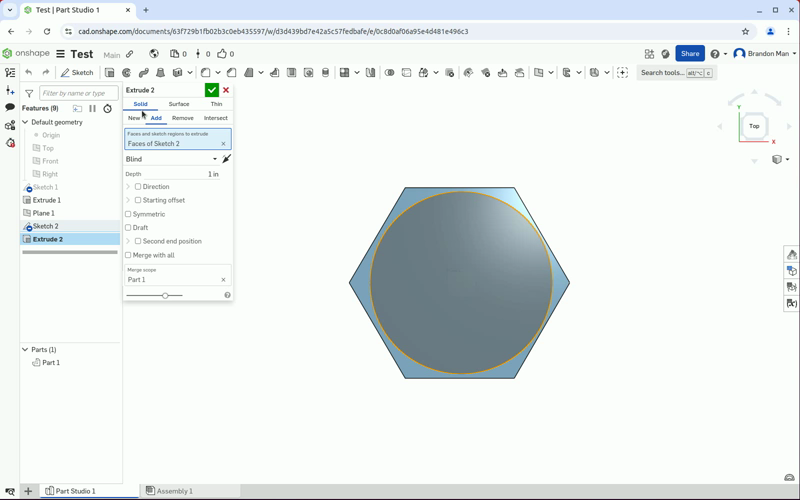
mouse_move(137, 120)
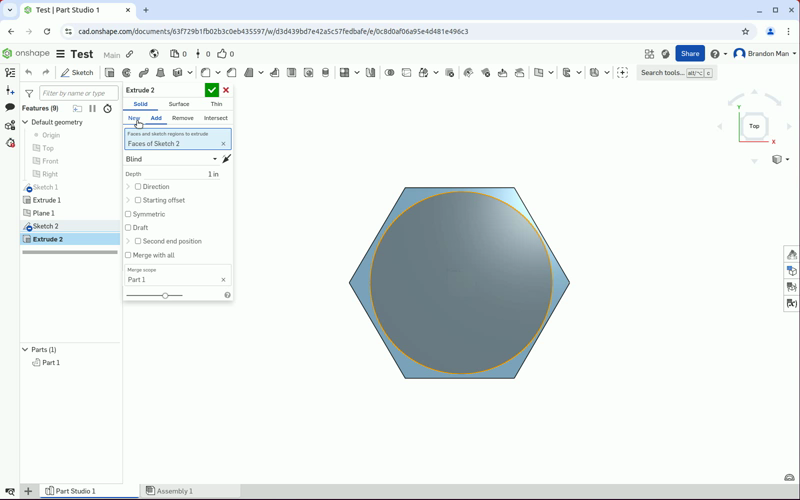
click(137, 120)
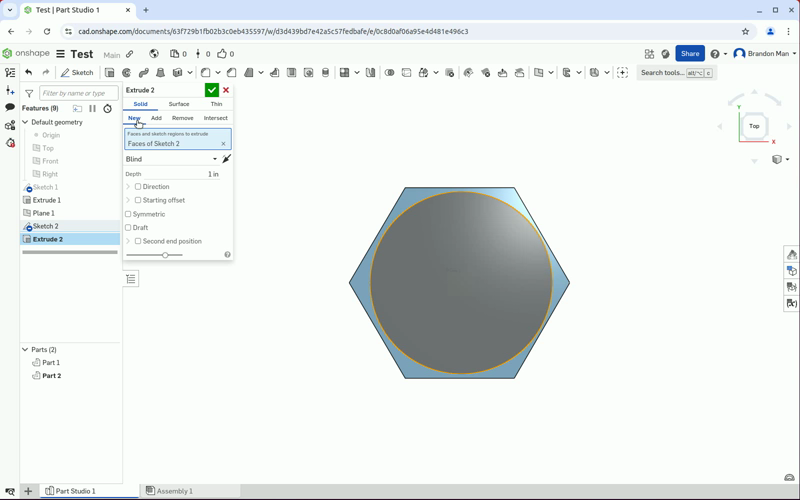
key(tab, 4)
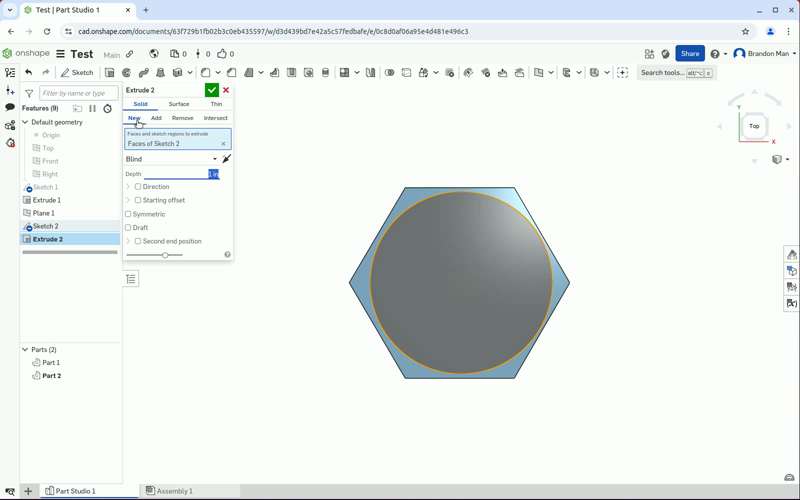
text(7.703)
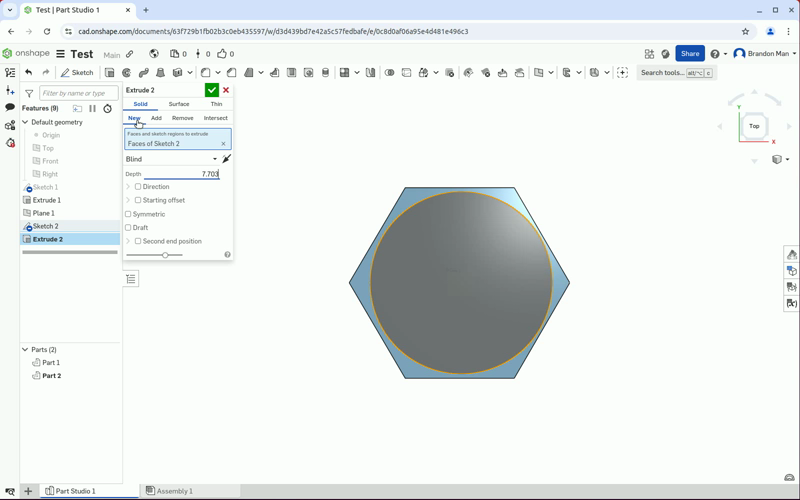
key(enter)
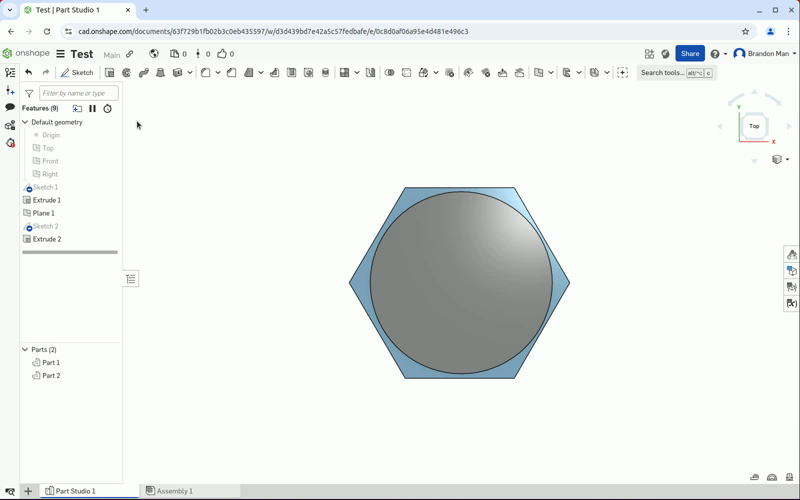
key(shift+h)
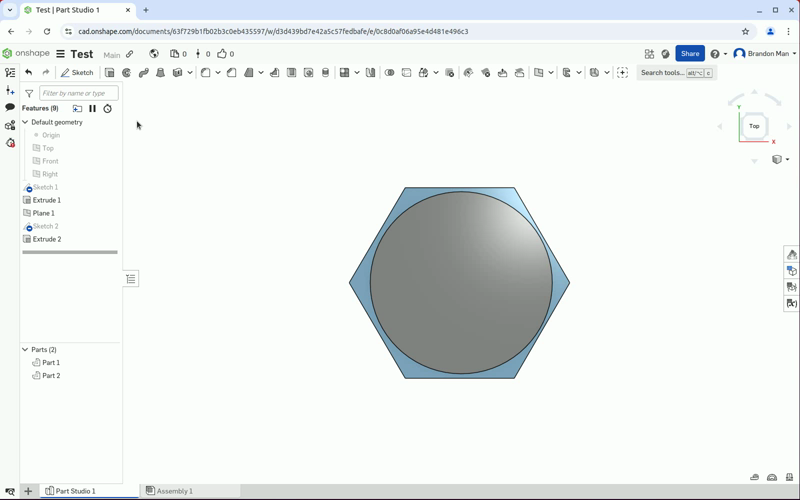
key(shift+h)
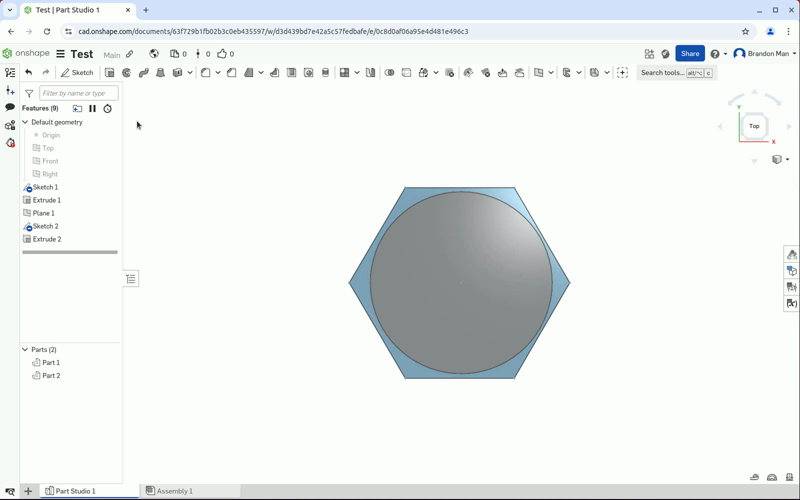
key(shift+7)
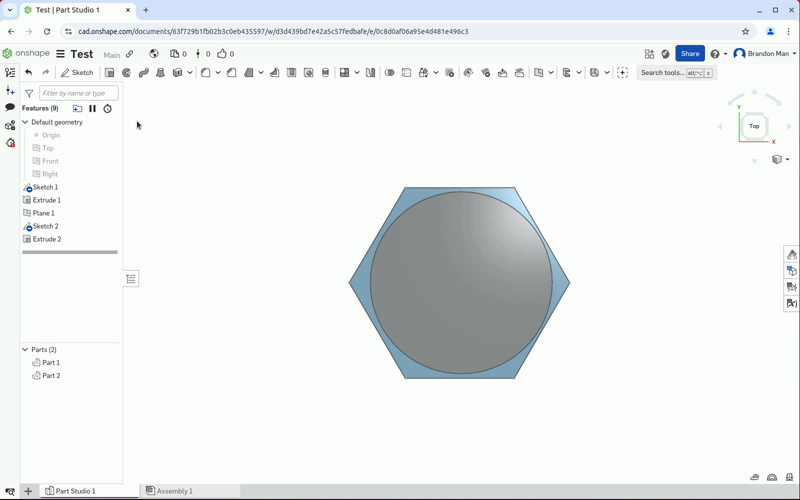
key(up, 3)
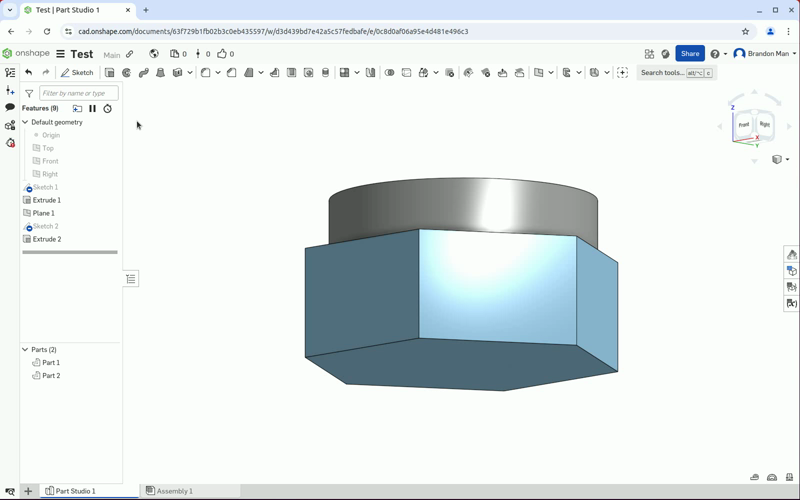
key(left, 3)
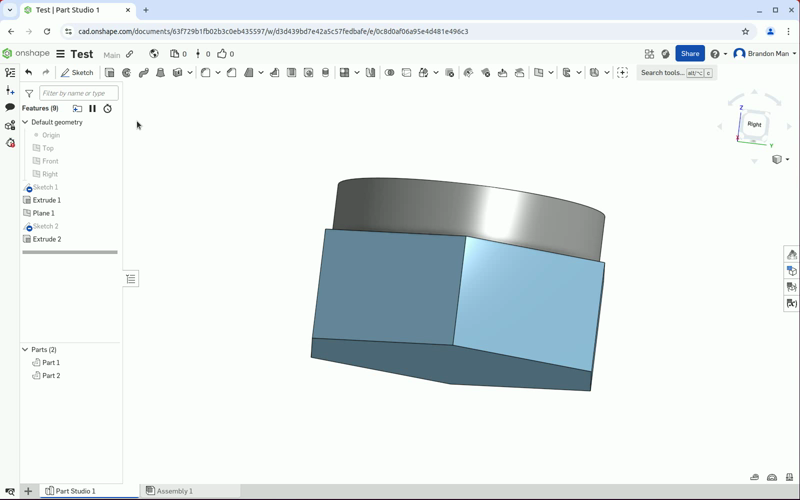
key(right, 3)
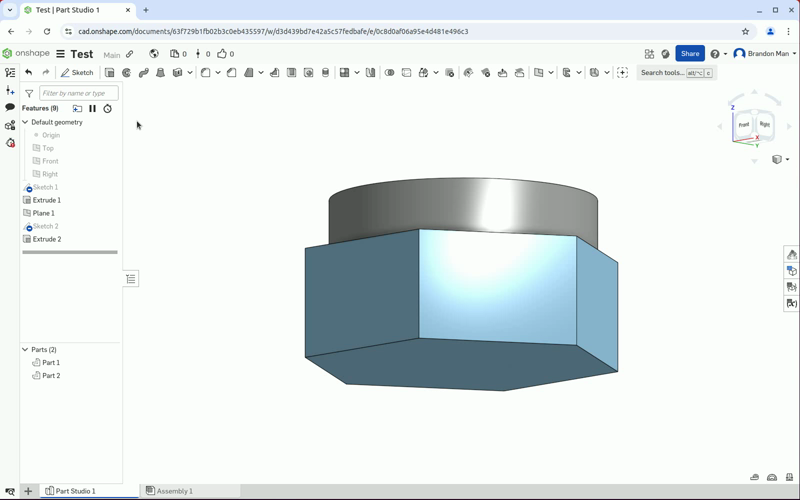
key(down, 3)
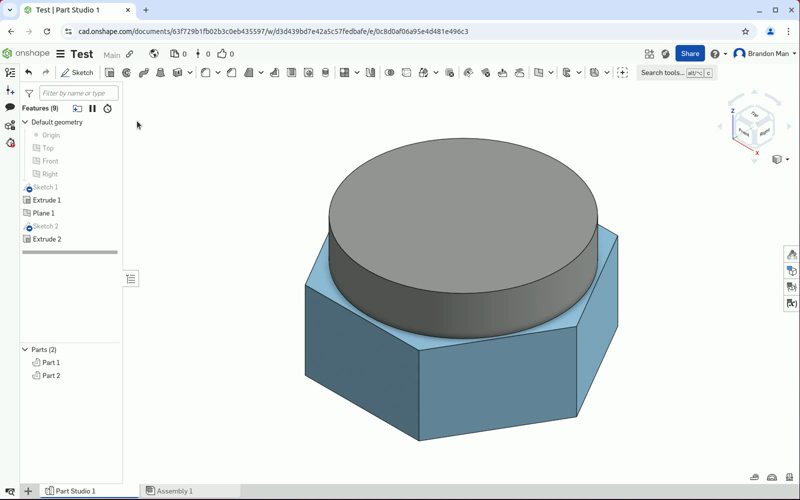
mouse_move(73, 189)
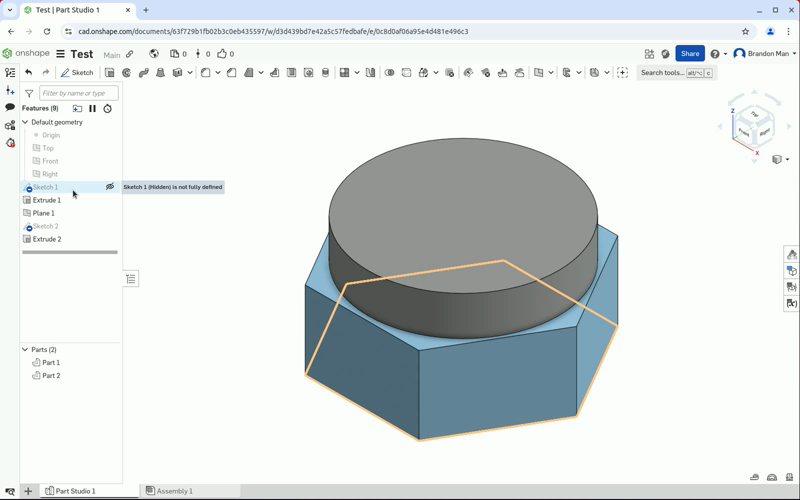
click(73, 189)